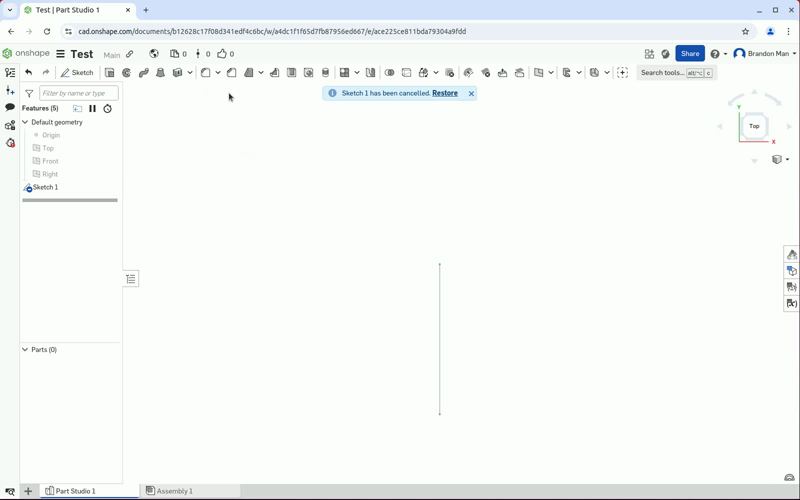
key(shift+h)
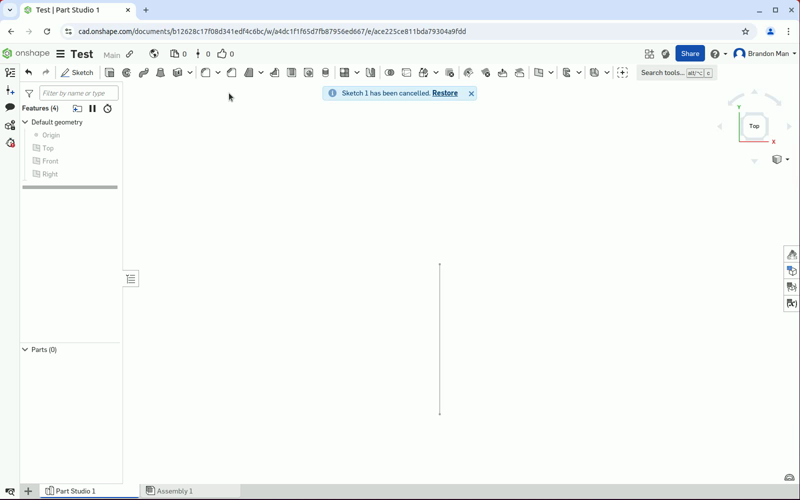
mouse_move(73, 352)
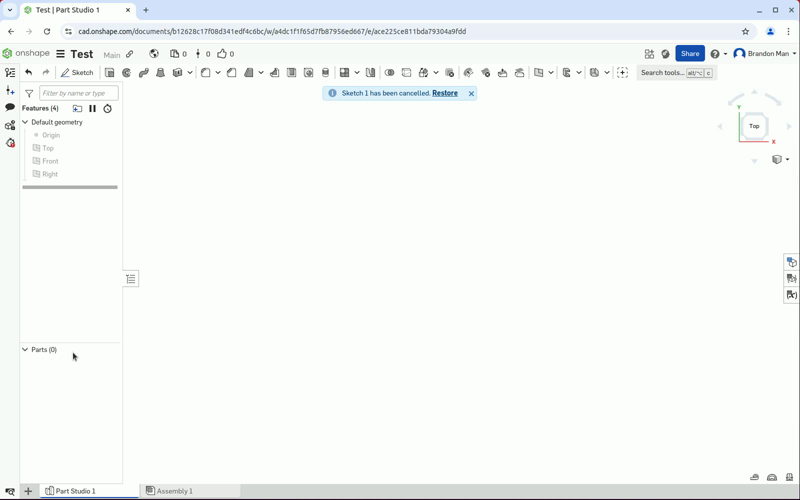
key(y)
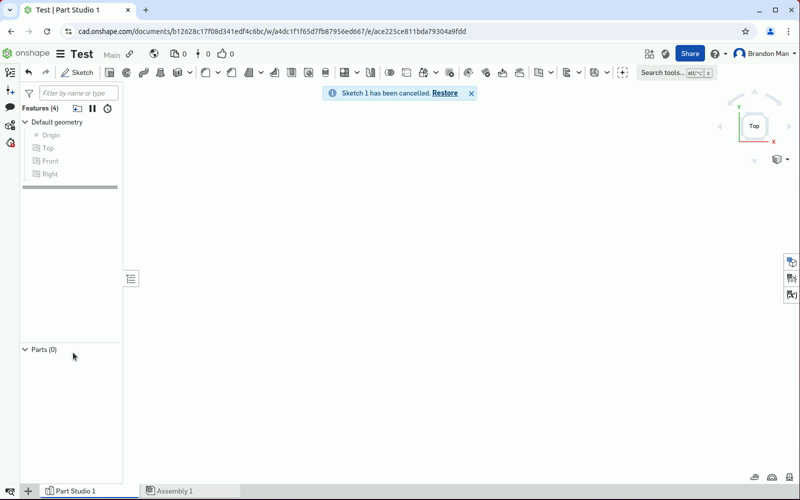
key(shift+p)
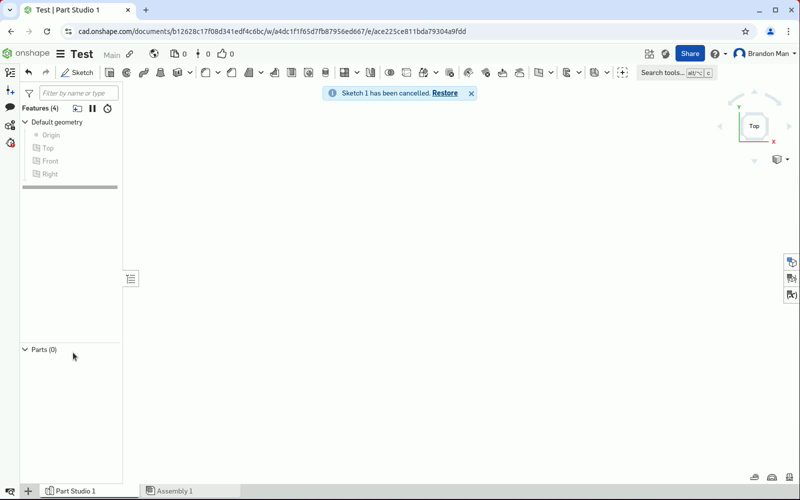
key(space)
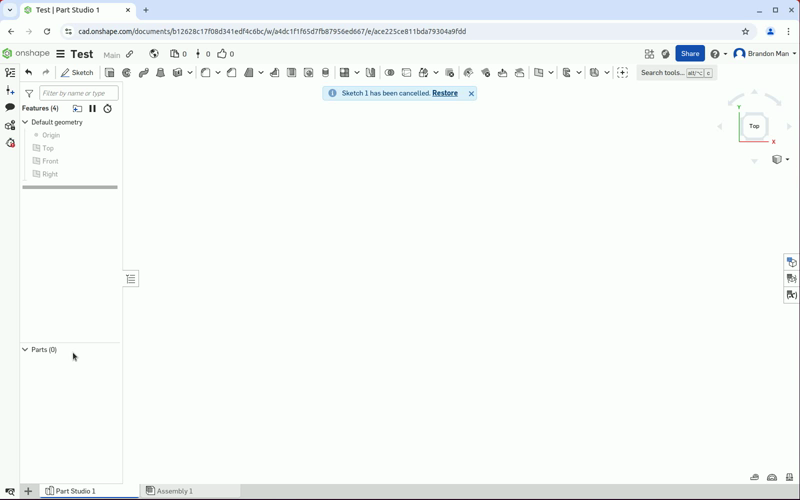
key_down(shift)
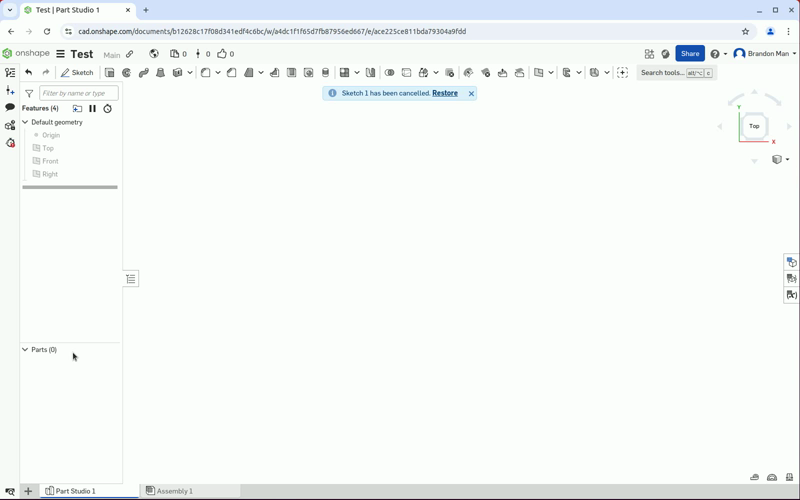
key(up)
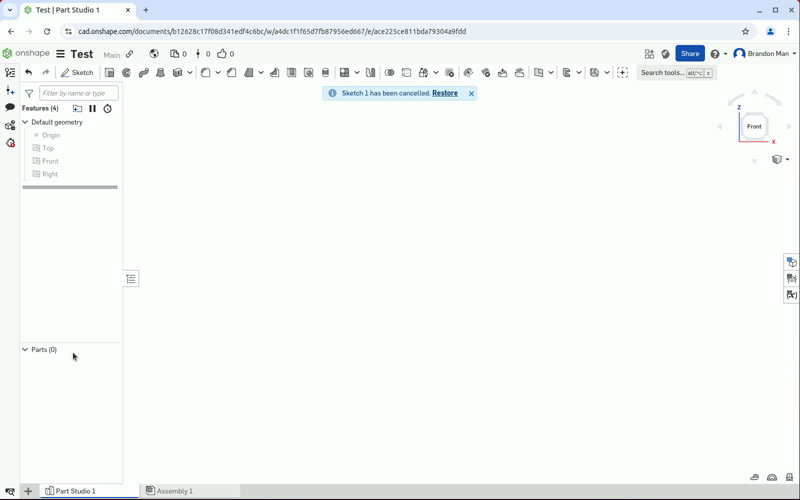
key_up(shift)
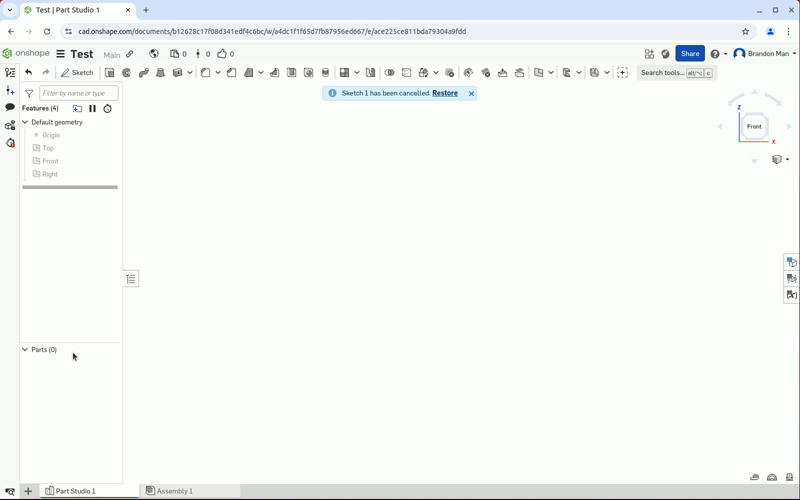
mouse_move(73, 352)
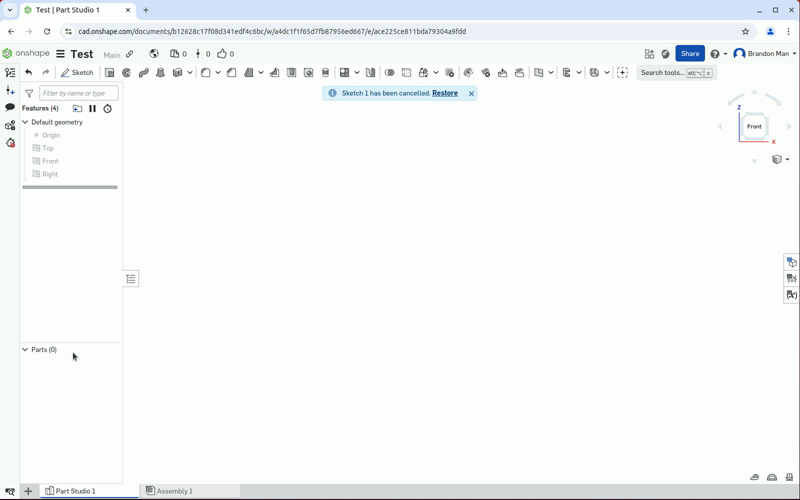
key(shift+y)
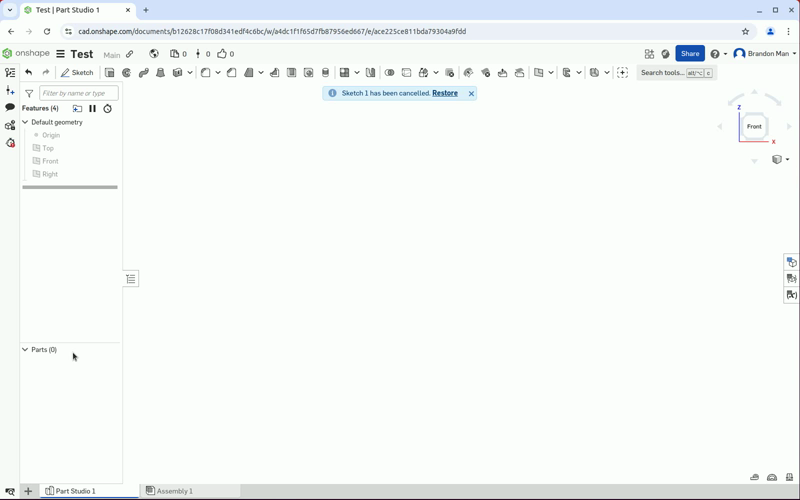
key(shift+s)
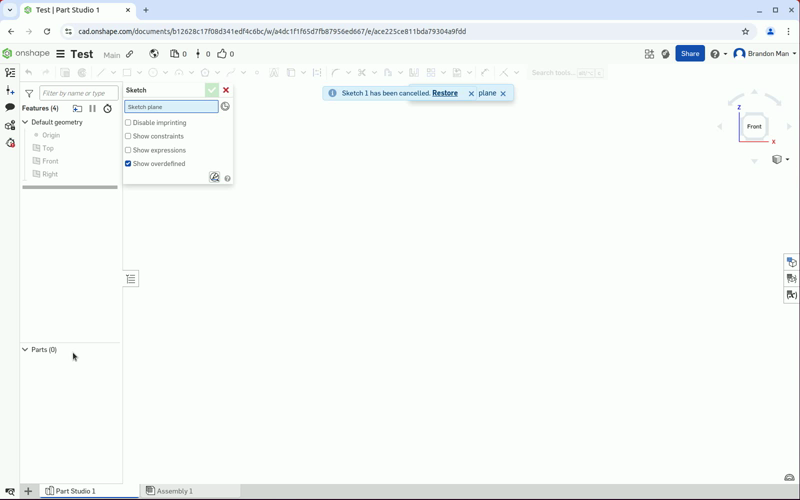
mouse_move(73, 163)
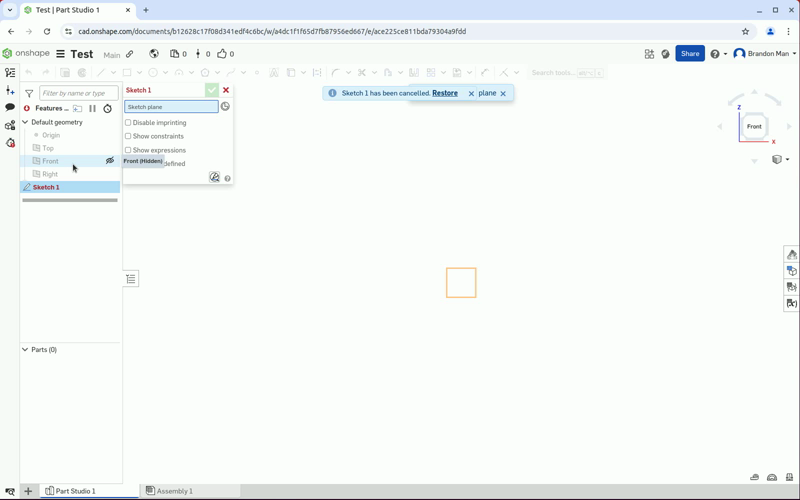
click(73, 163)
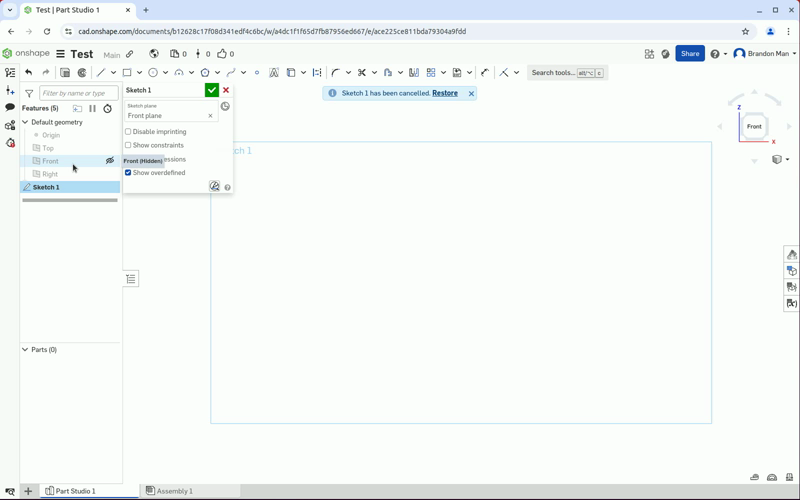
mouse_move(73, 352)
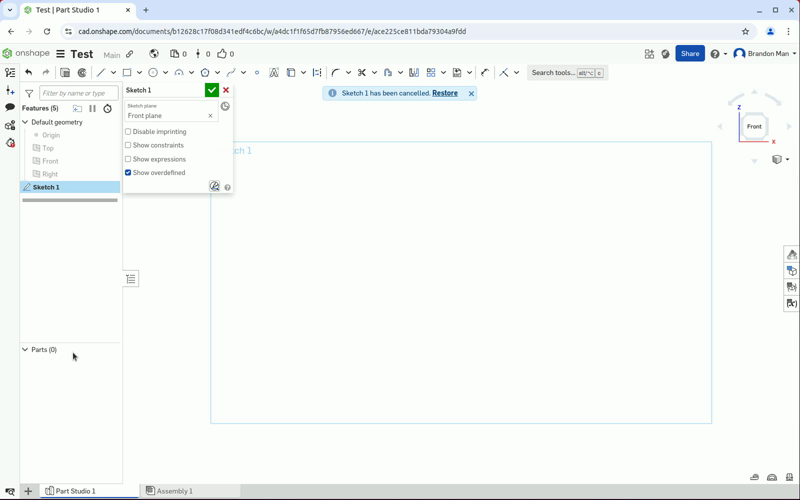
key(y)
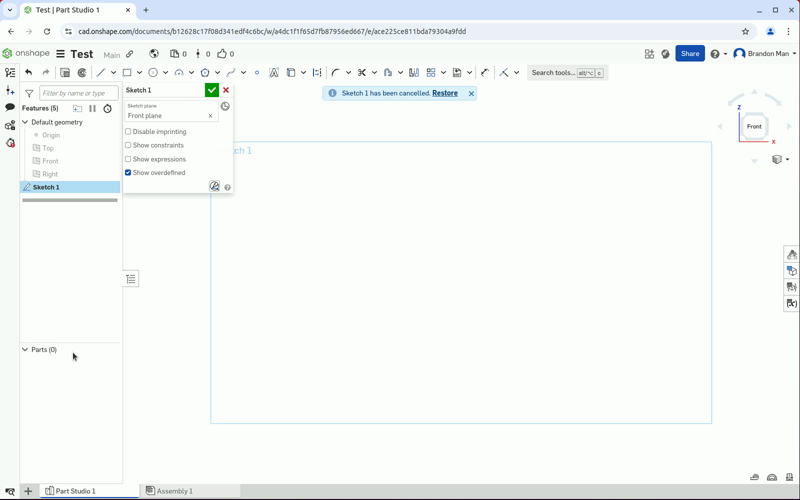
key(l)
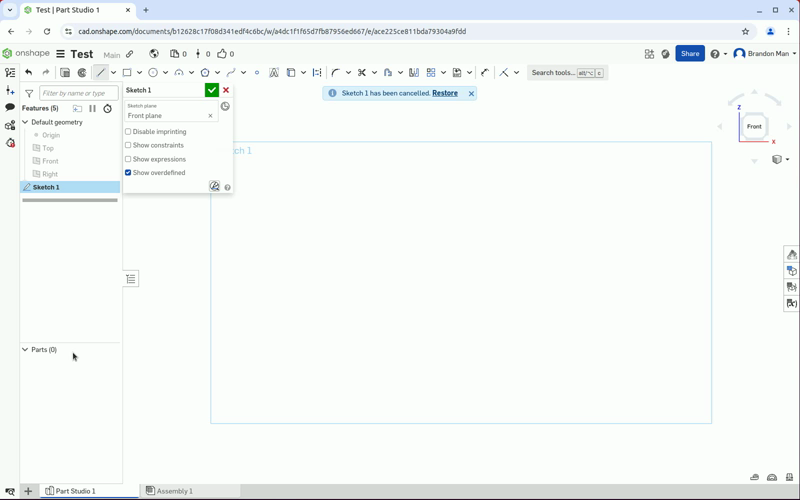
key_down(shift)
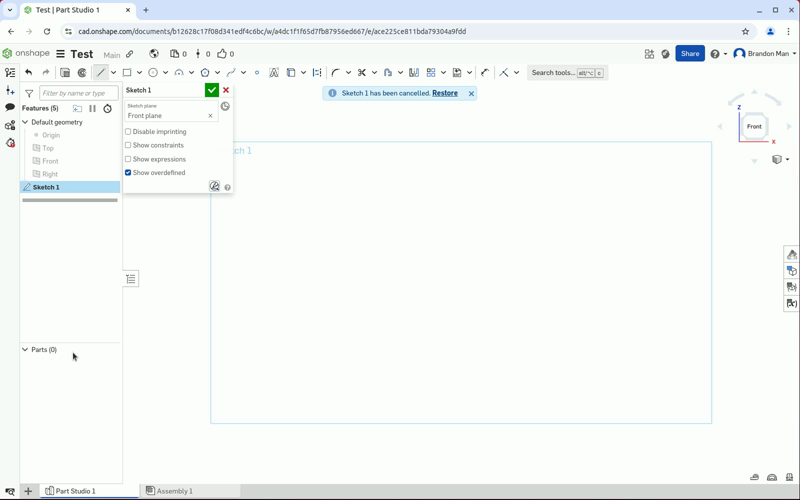
mouse_move(391, 386)
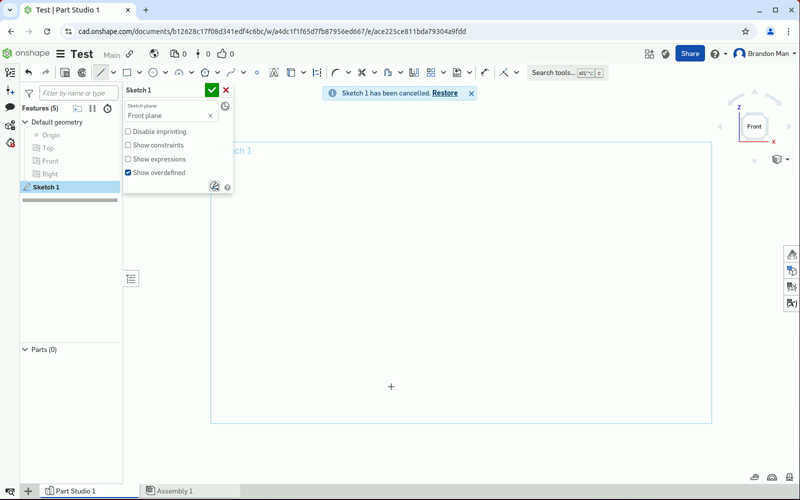
click(391, 386)
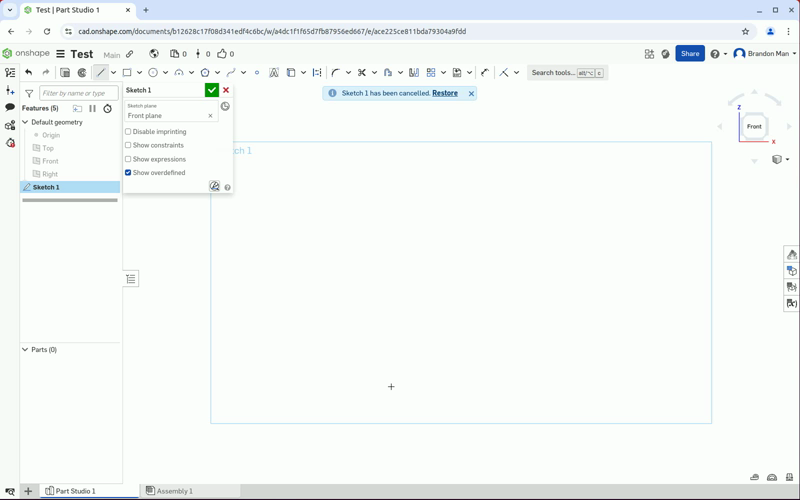
key_up(shift)
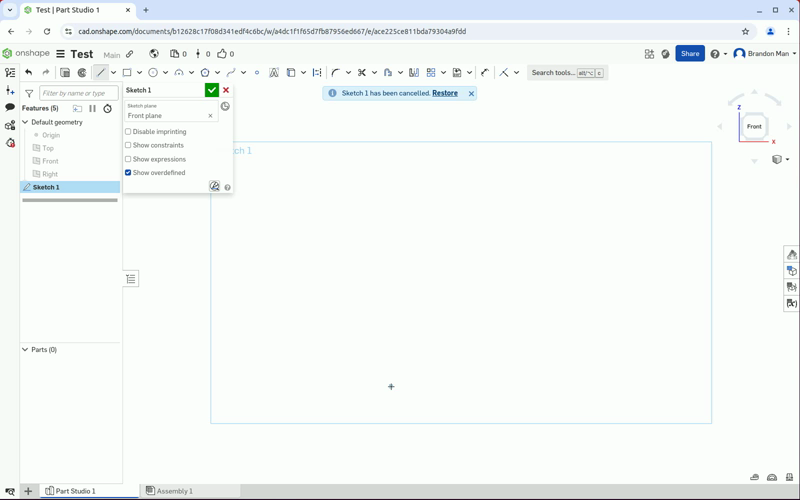
key_down(shift)
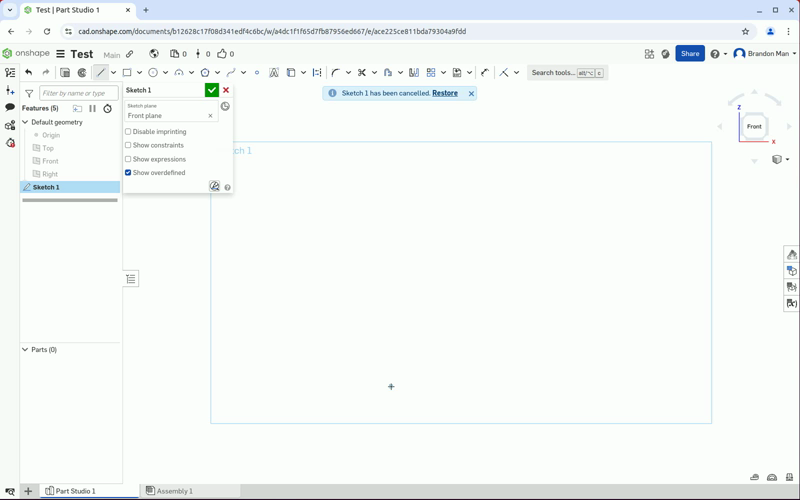
mouse_move(504, 386)
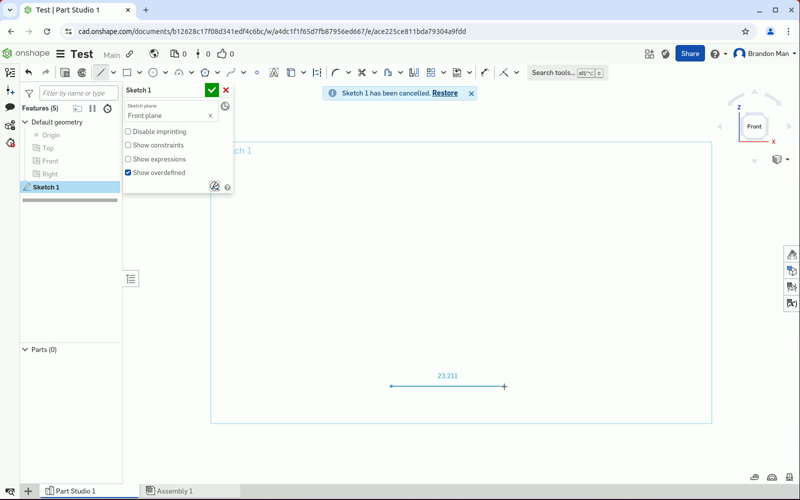
click(504, 386)
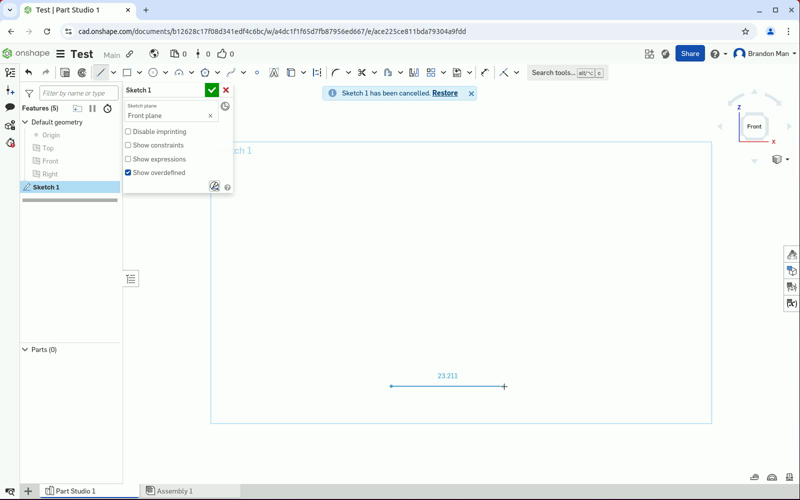
key_up(shift)
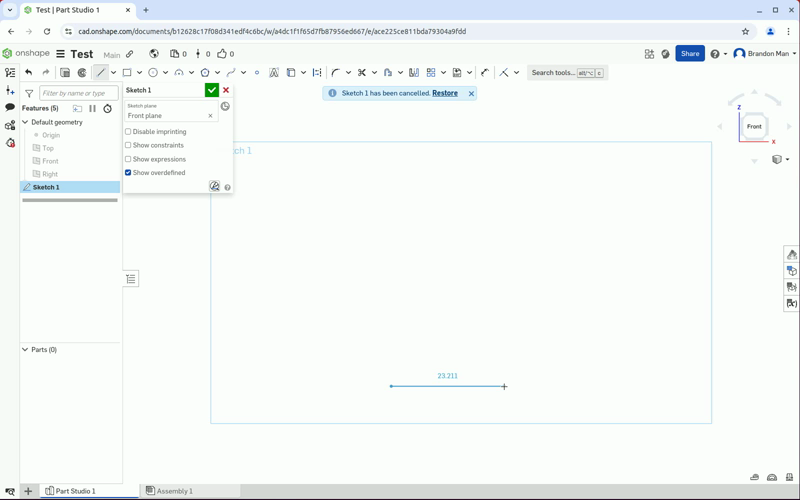
key_down(shift)
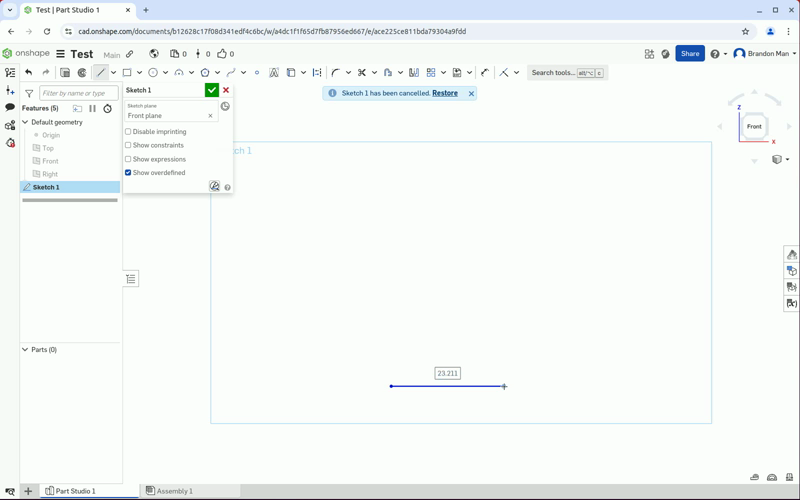
mouse_move(504, 273)
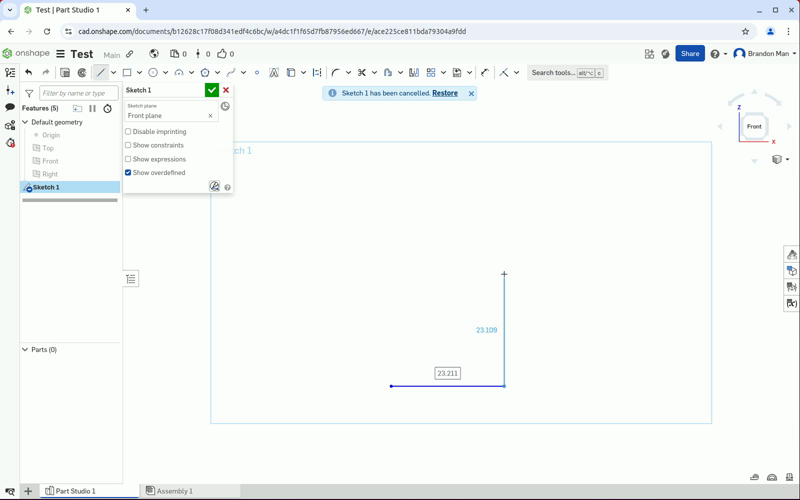
click(504, 273)
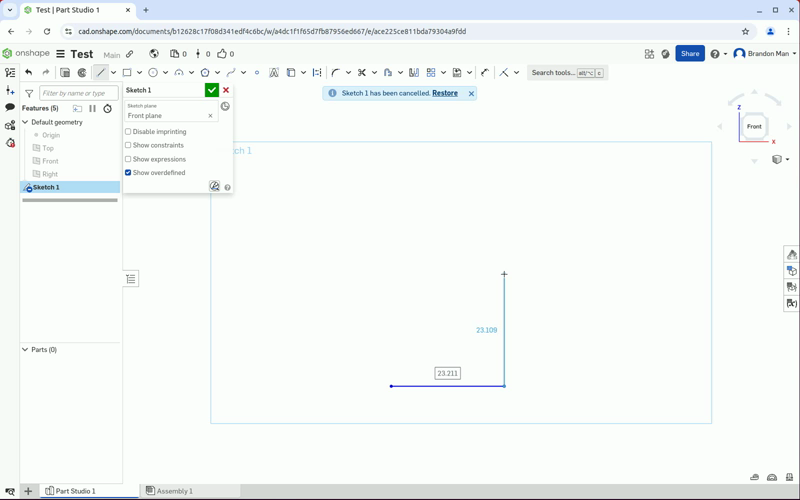
key_up(shift)
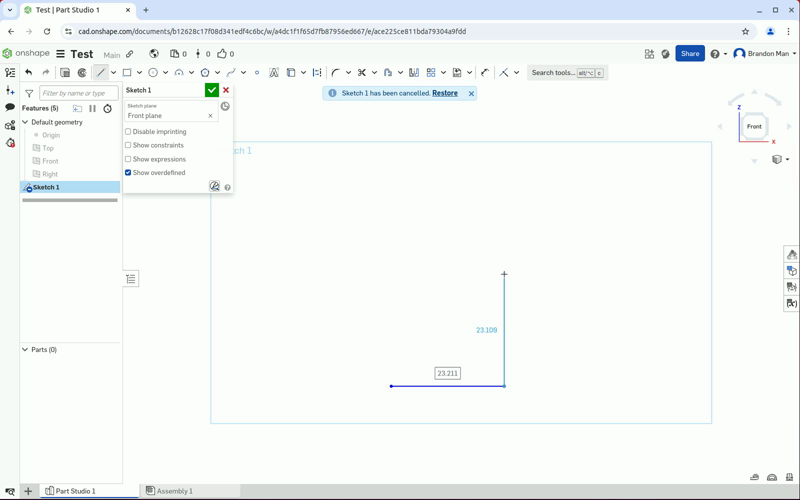
key_down(shift)
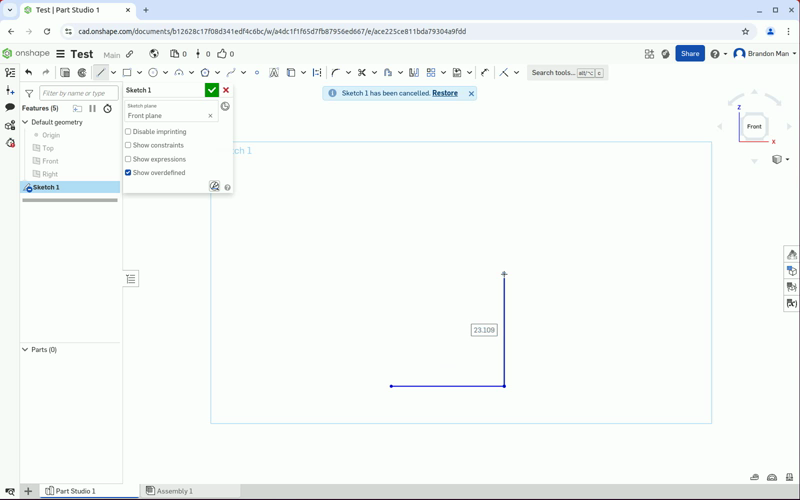
mouse_move(391, 273)
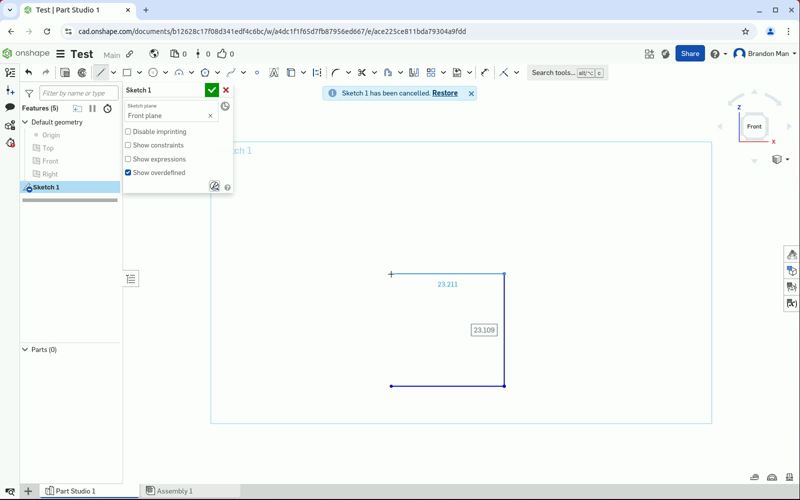
click(391, 273)
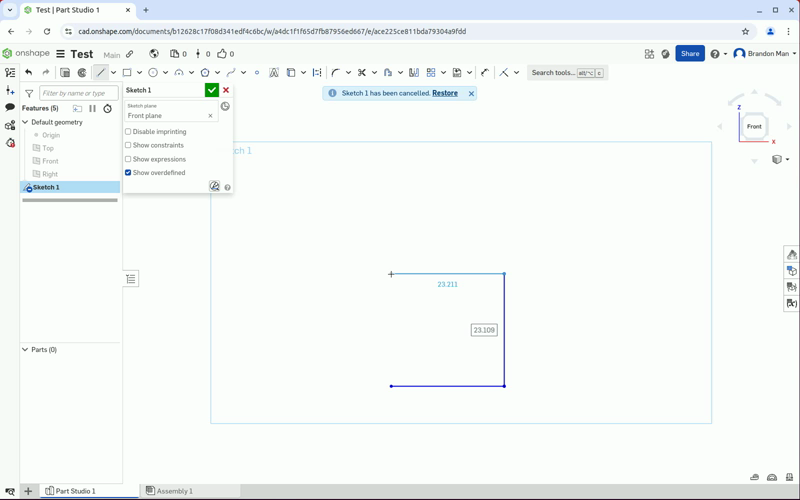
key_up(shift)
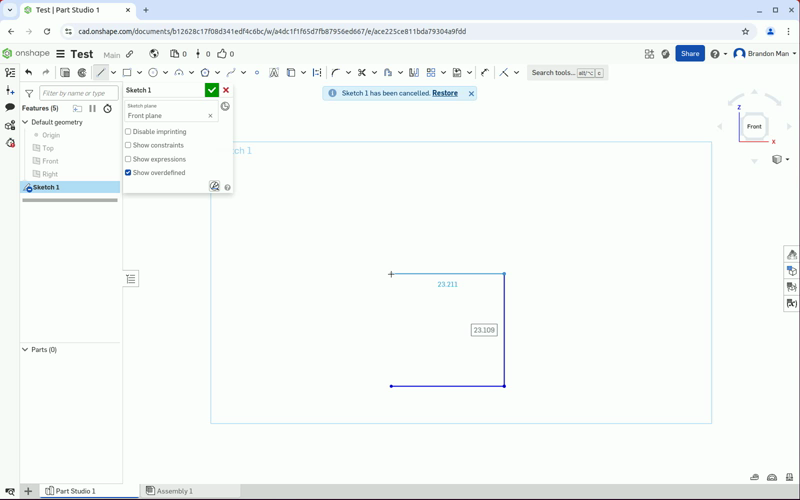
key_down(shift)
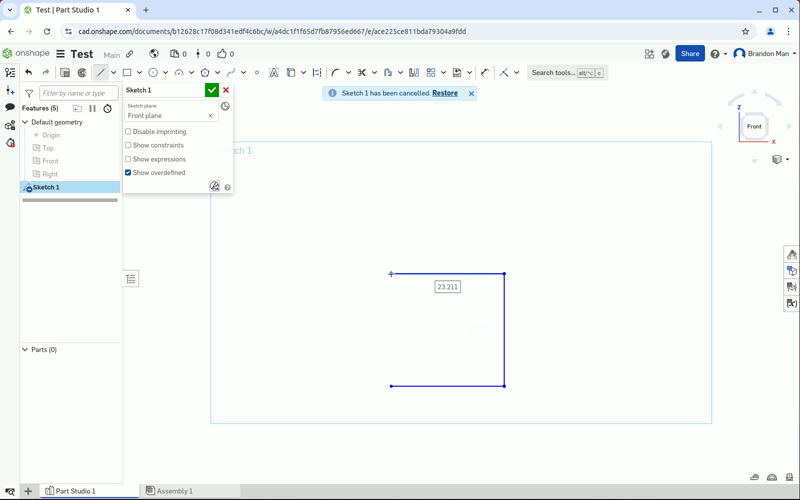
mouse_move(391, 386)
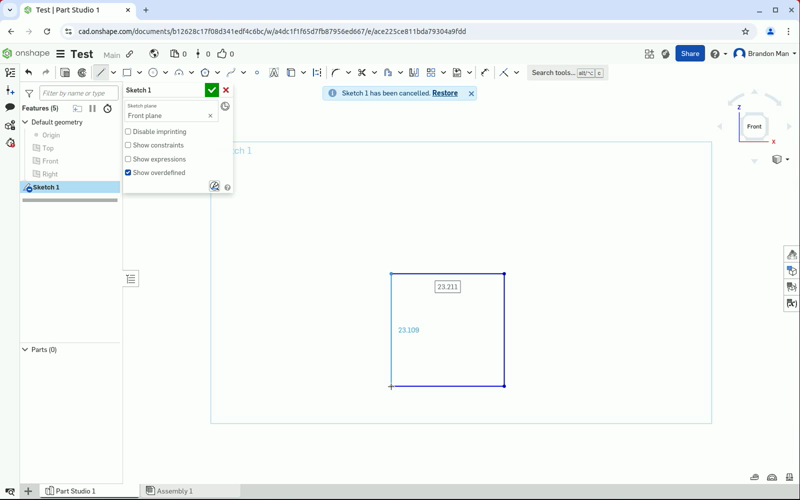
key_up(shift)
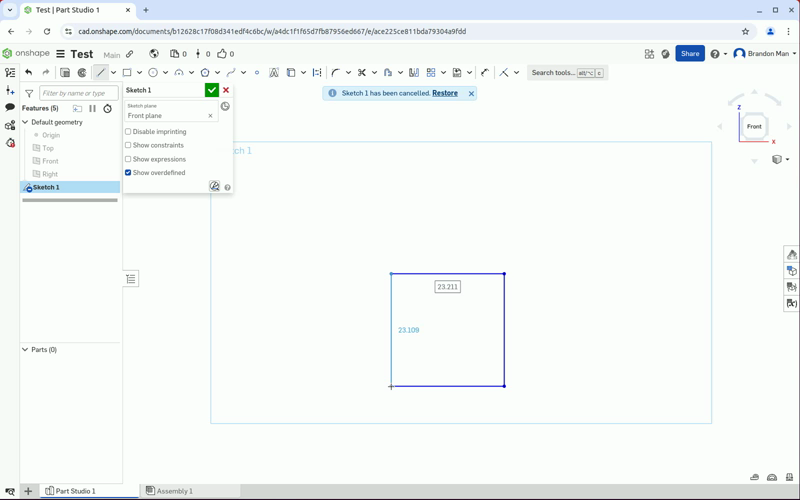
click(391, 386)
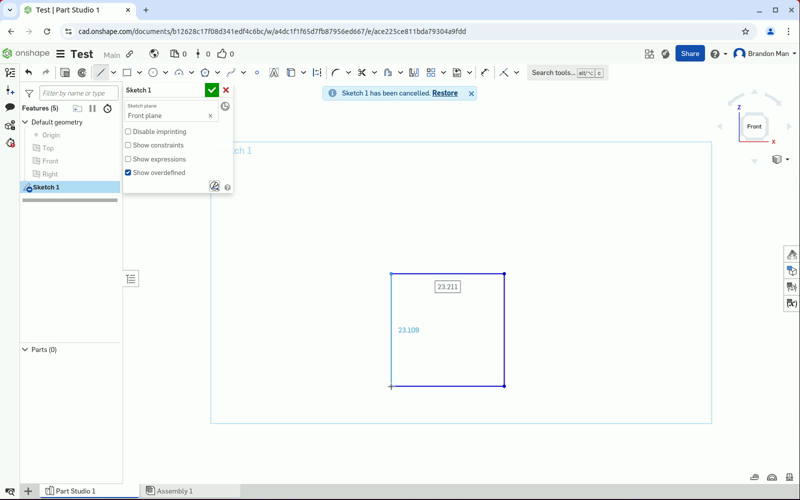
key(esc)
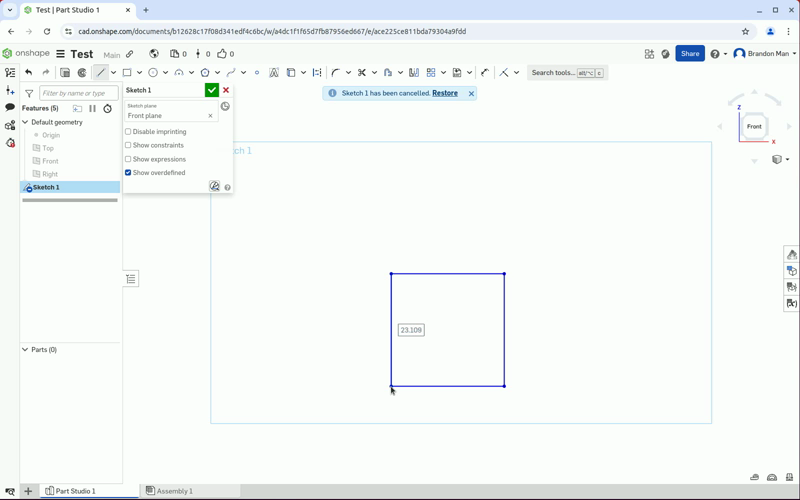
mouse_move(411, 328)
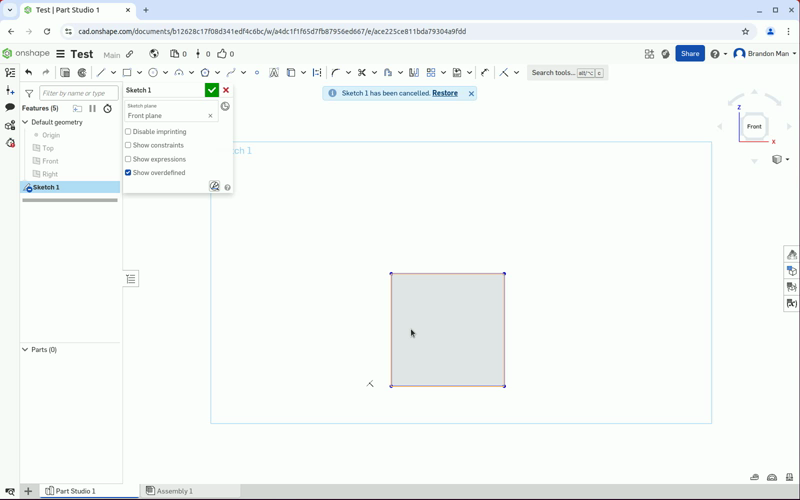
click(411, 328)
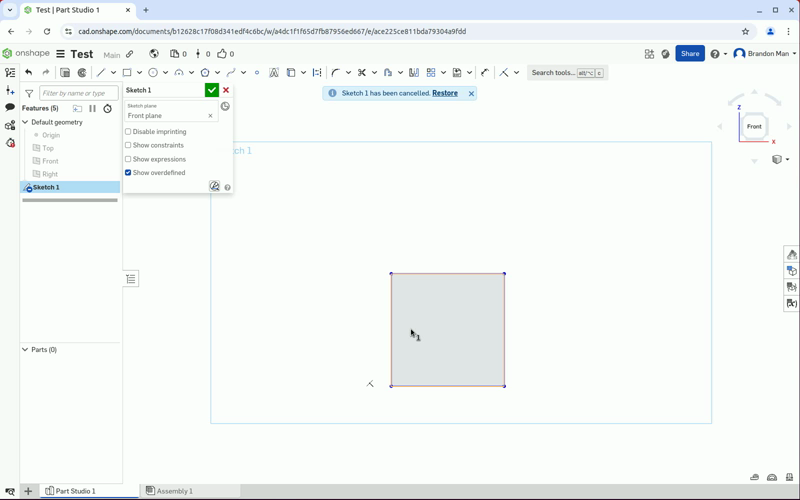
mouse_move(73, 352)
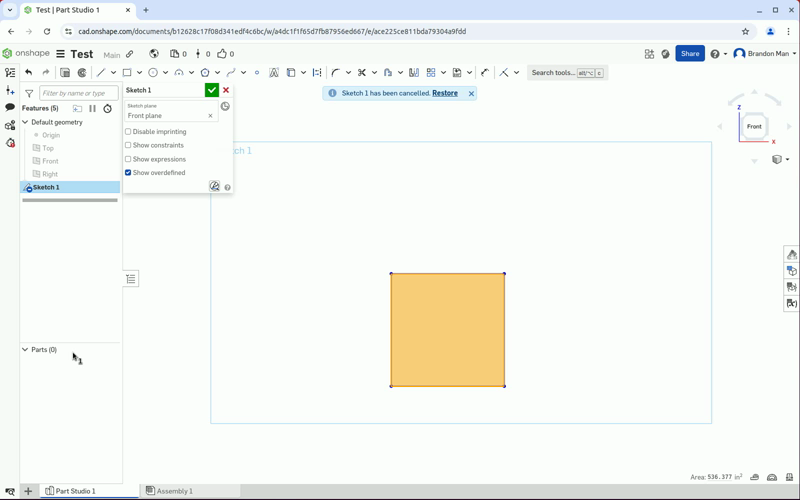
key(shift+y)
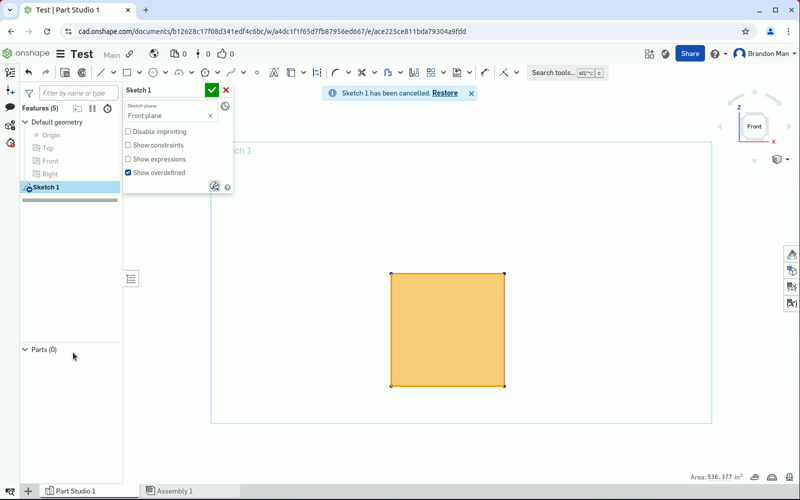
key(shift+e)
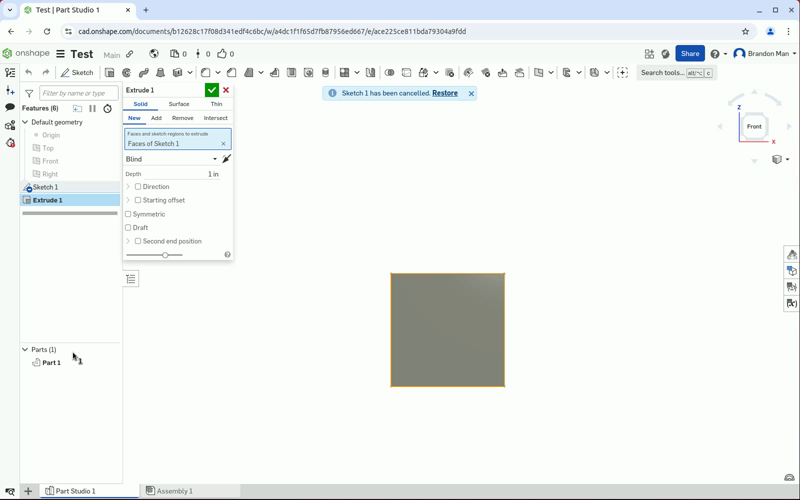
mouse_move(143, 106)
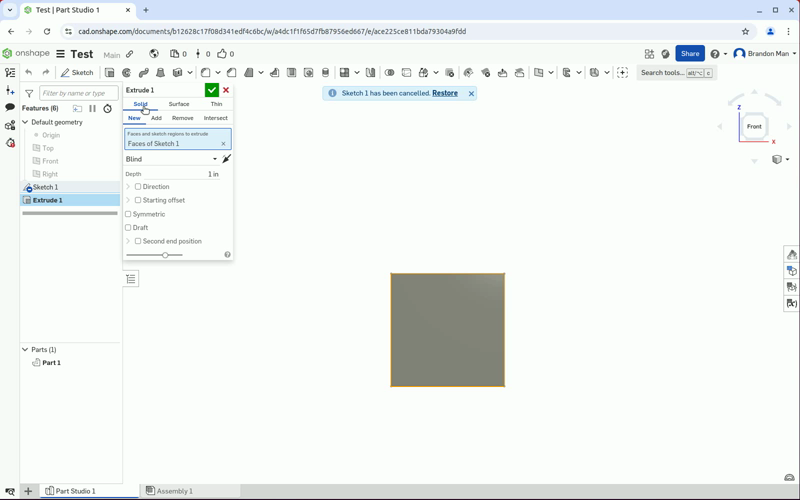
click(143, 106)
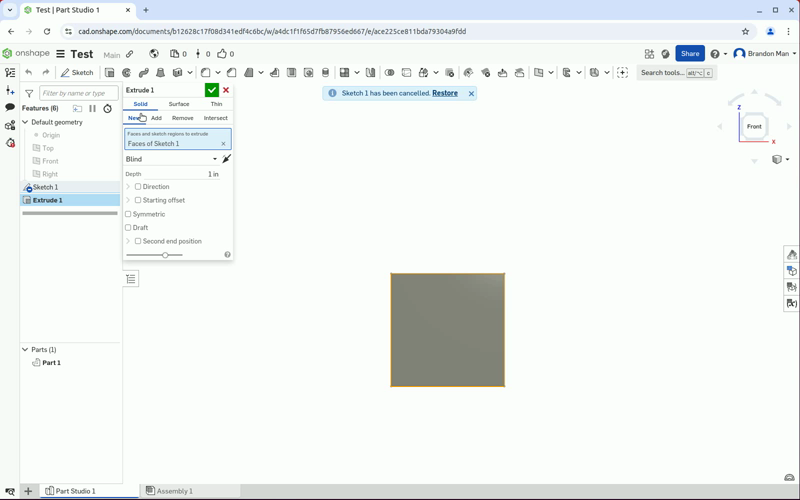
mouse_move(137, 120)
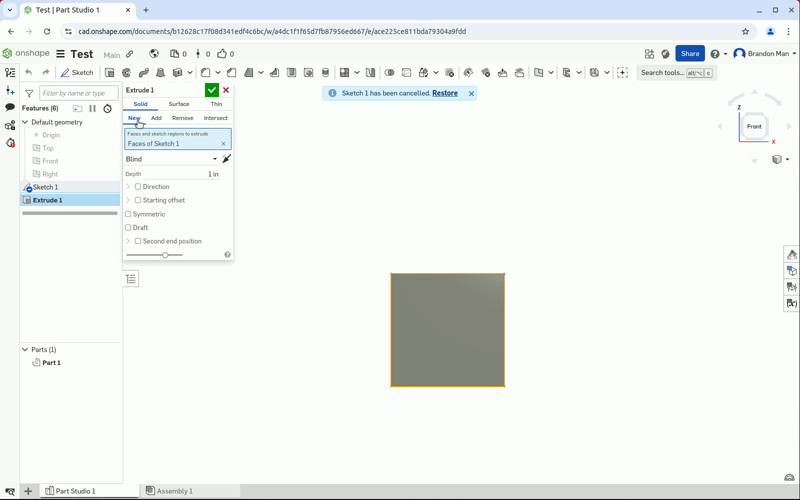
click(137, 120)
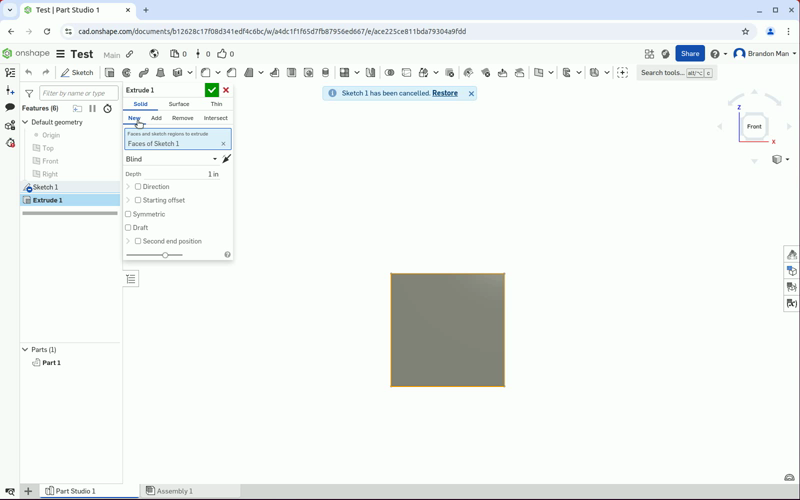
key(tab, 4)
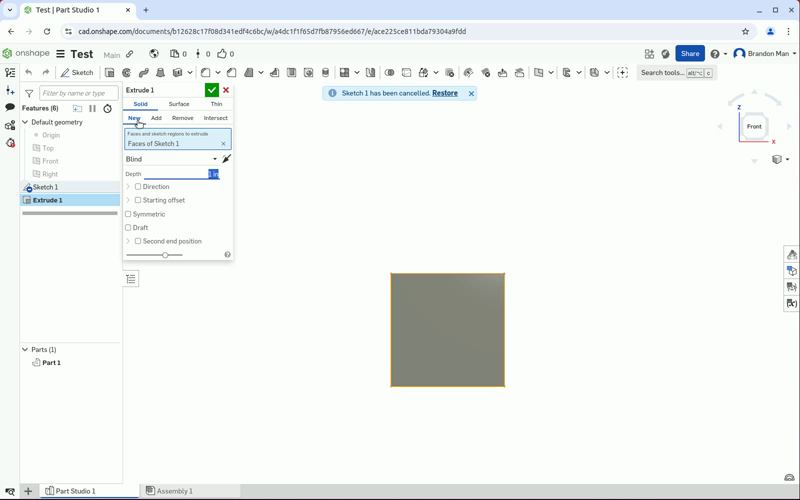
text(11.554)
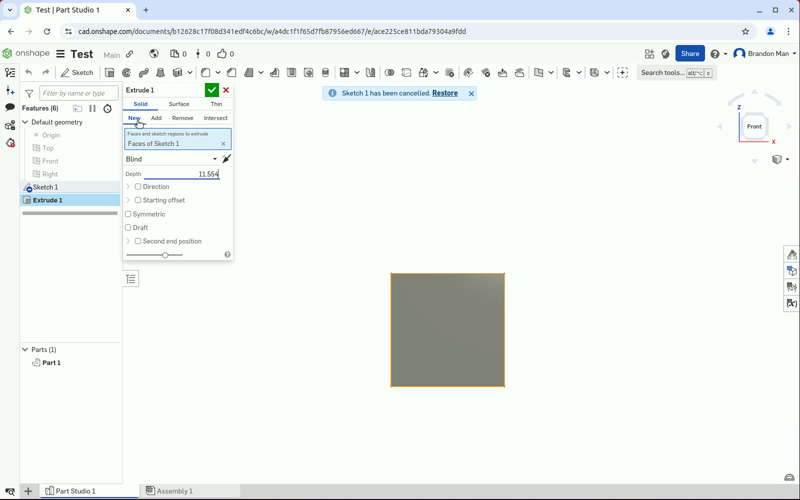
key(enter)
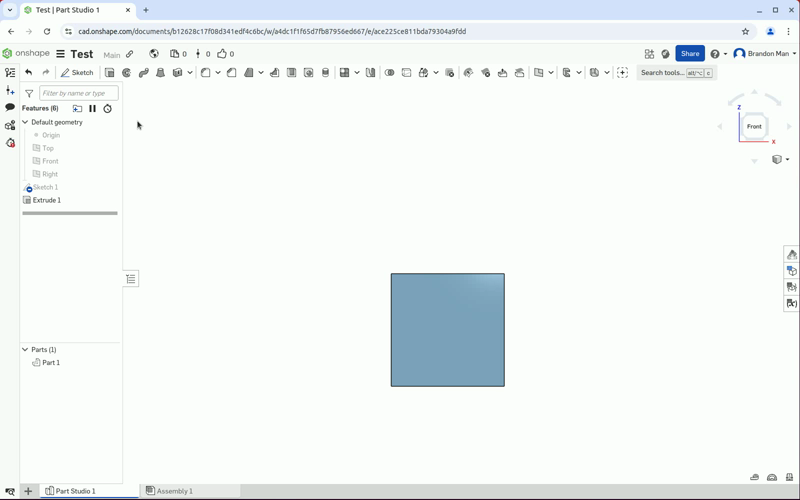
key(shift+h)
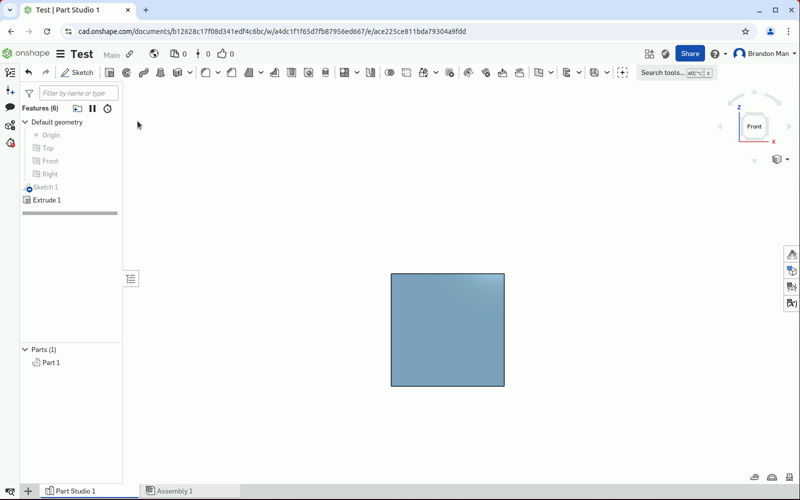
key(shift+h)
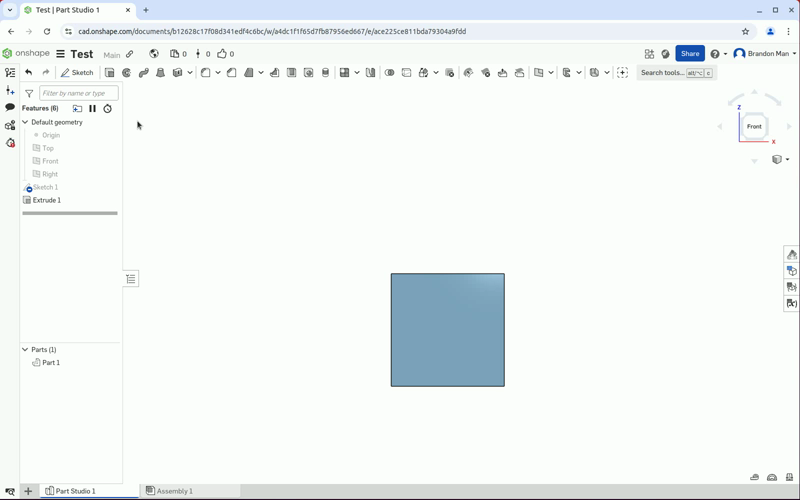
mouse_move(73, 189)
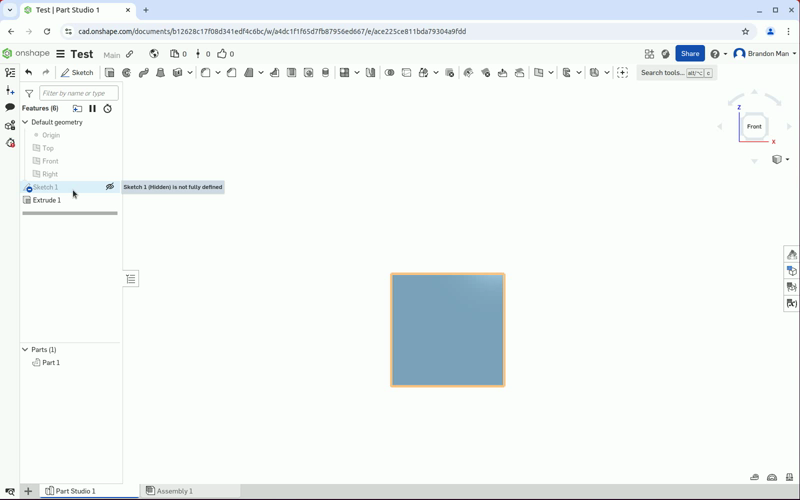
click(73, 189)
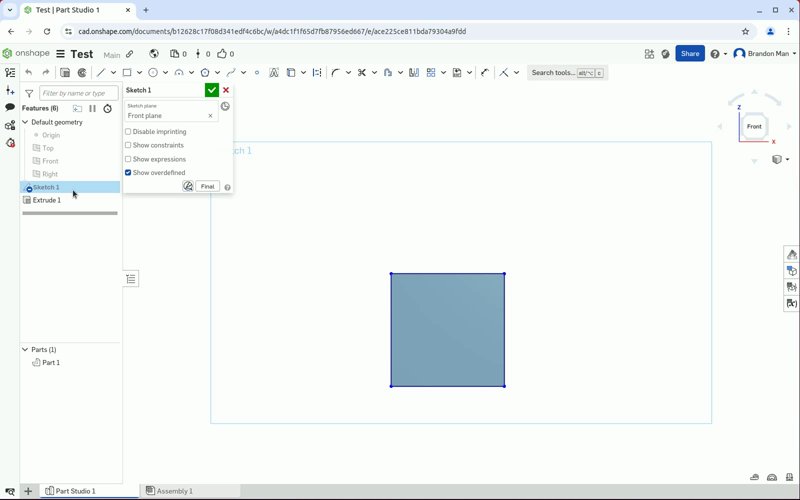
mouse_move(229, 92)
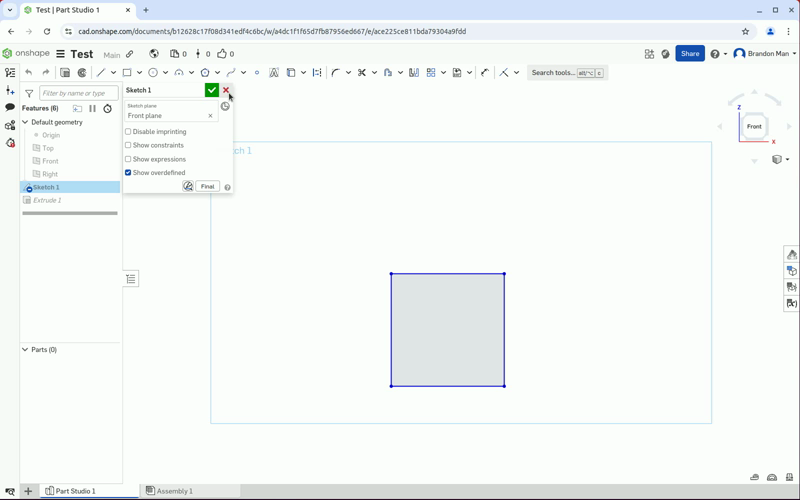
click(229, 92)
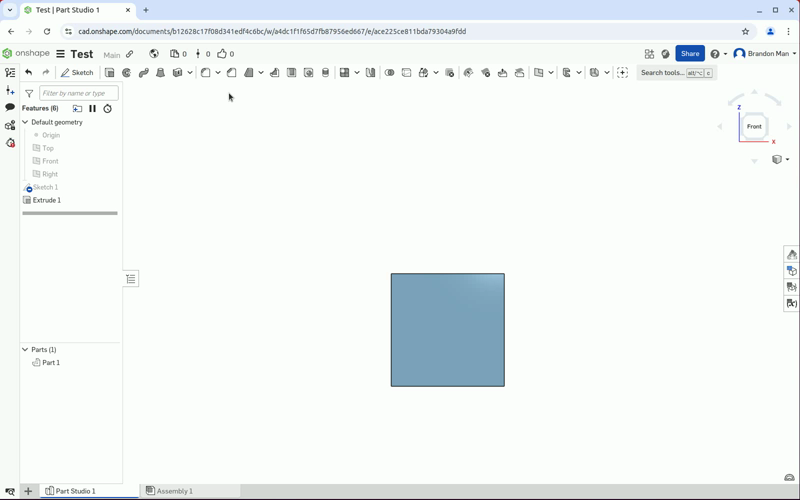
mouse_move(541, 75)
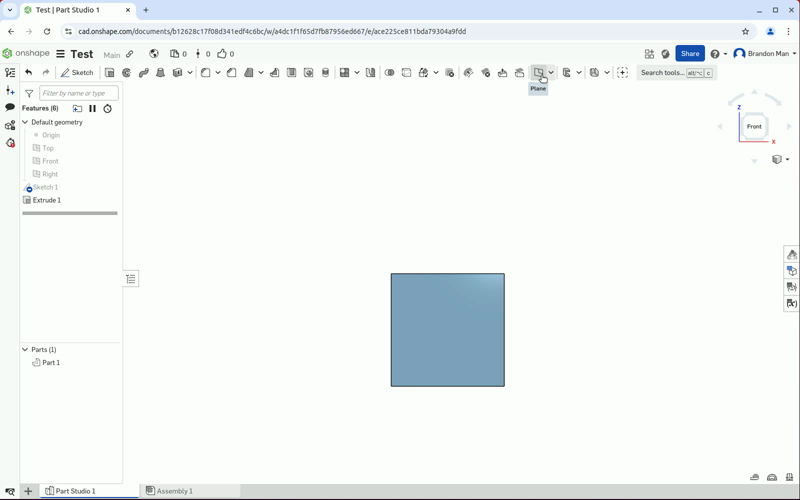
click(541, 75)
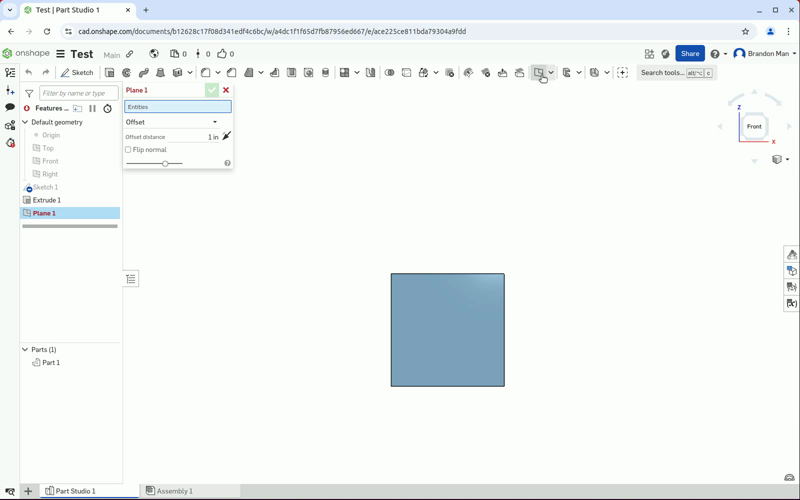
mouse_move(73, 163)
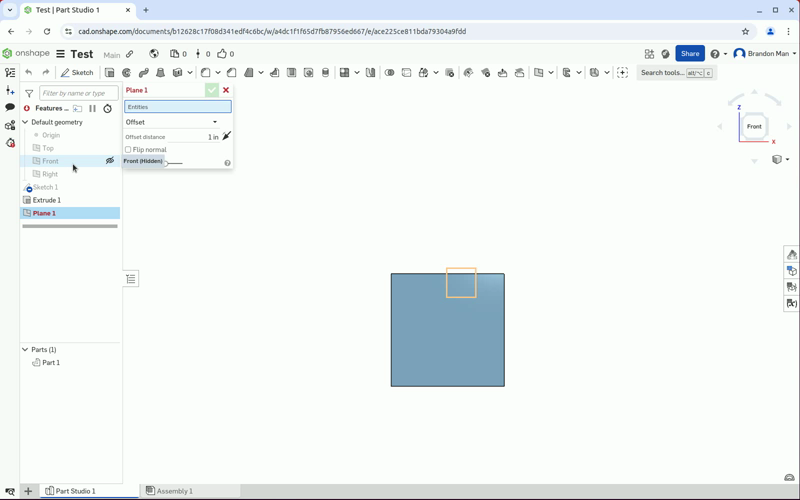
click(73, 163)
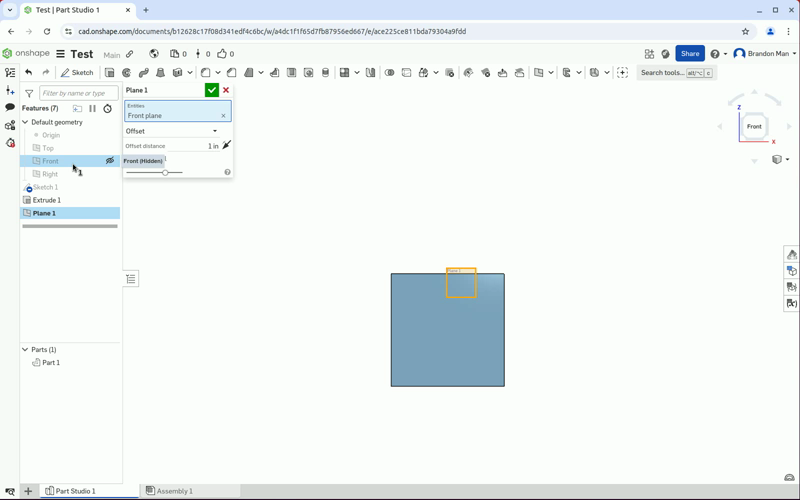
key(tab, 2)
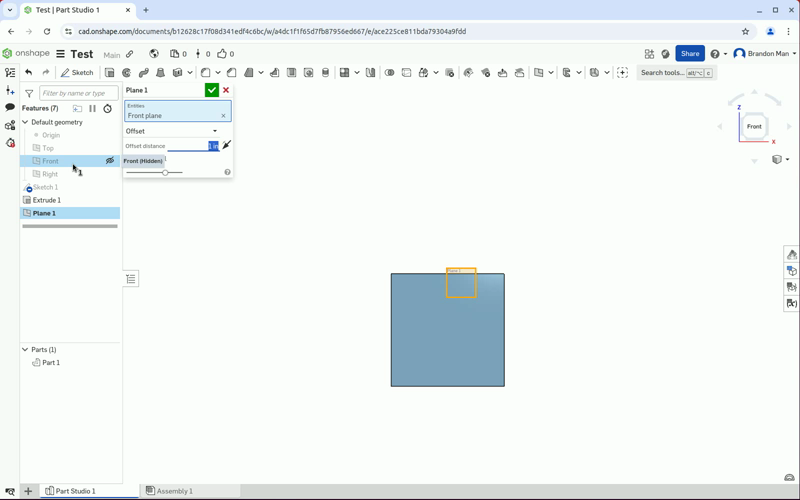
text(11.554)
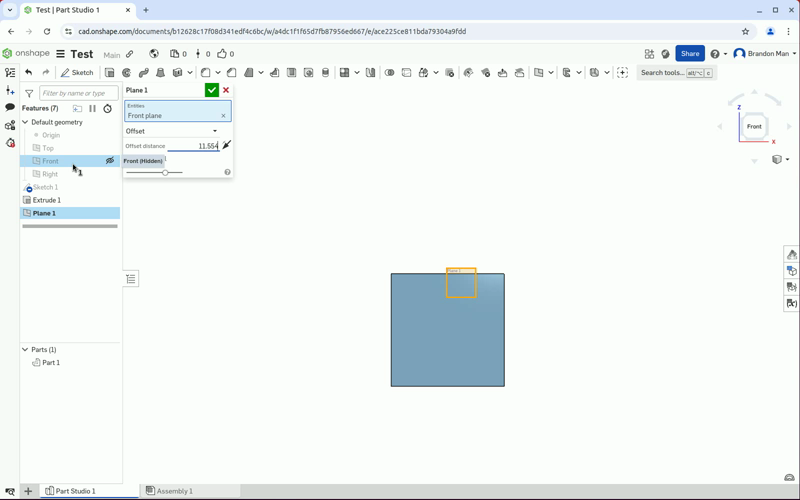
key(enter, 2)
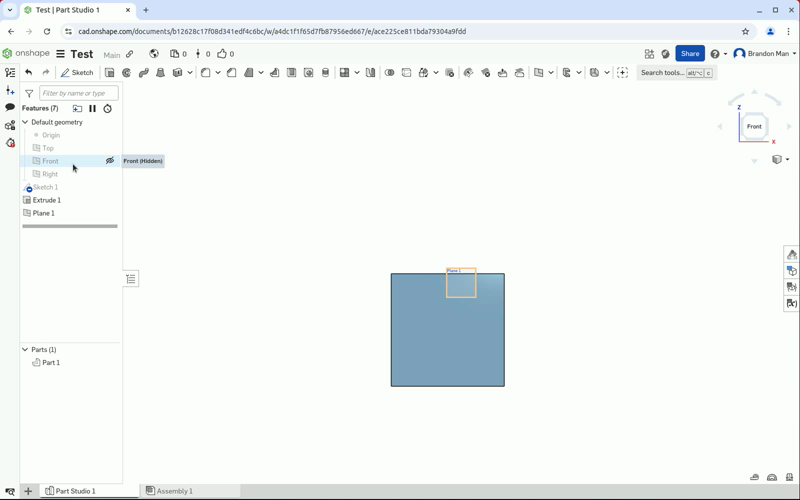
key(shift+s)
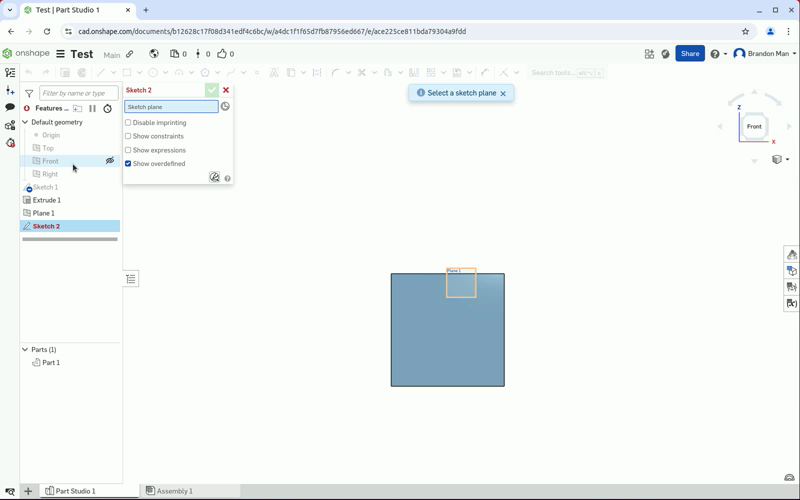
mouse_move(73, 215)
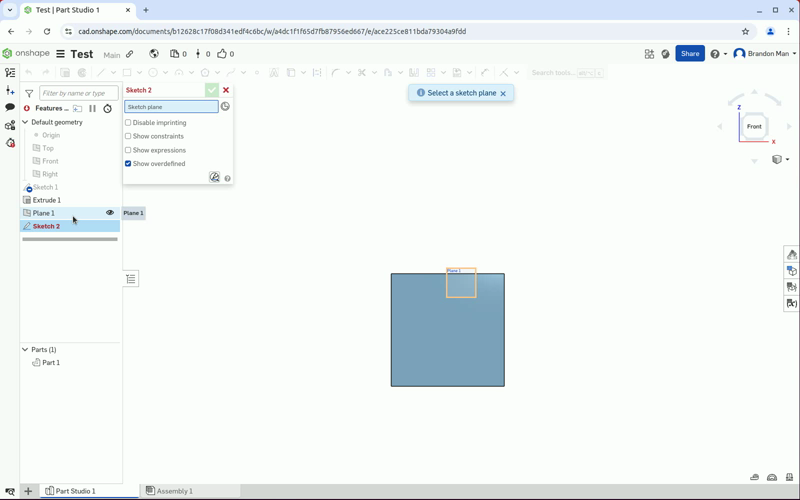
click(73, 215)
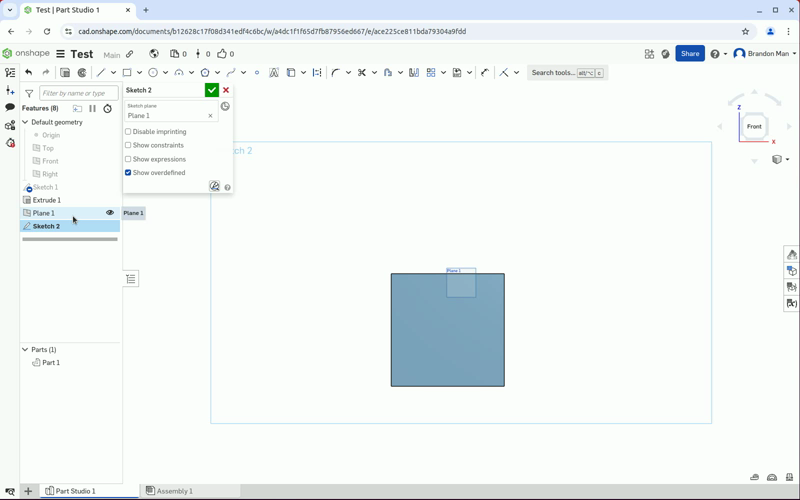
mouse_move(73, 352)
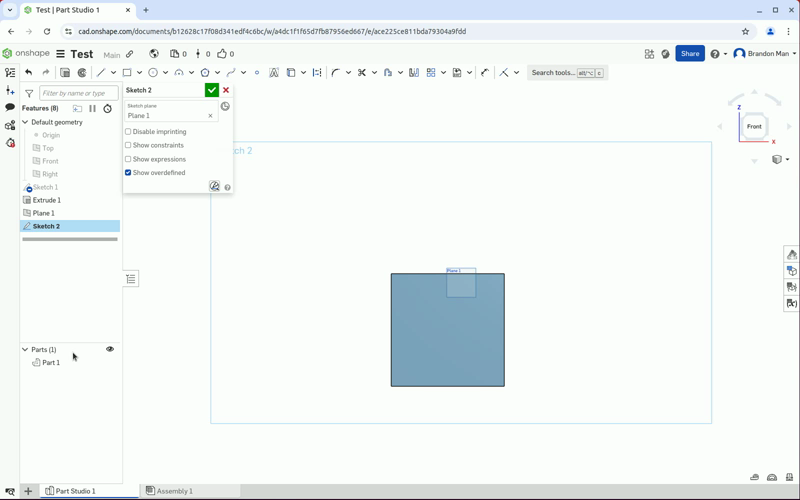
key(y)
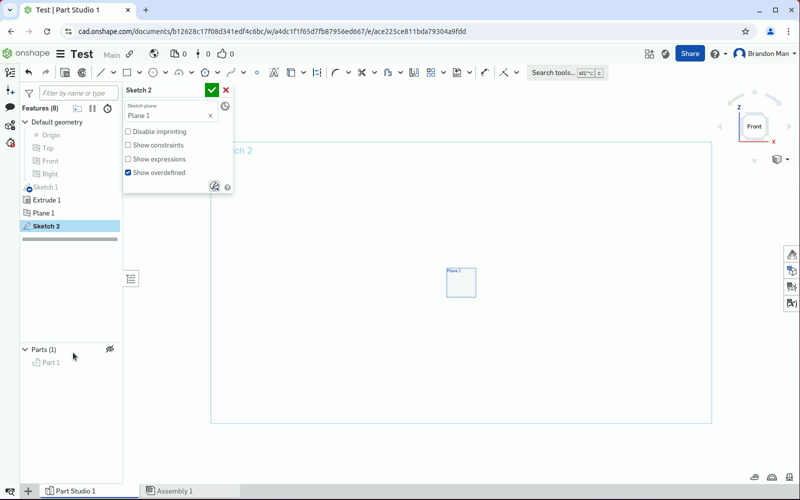
key(l)
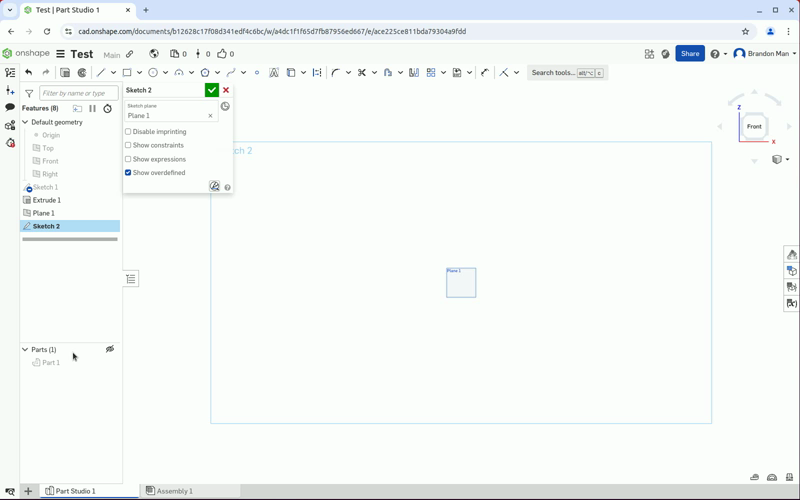
key_down(shift)
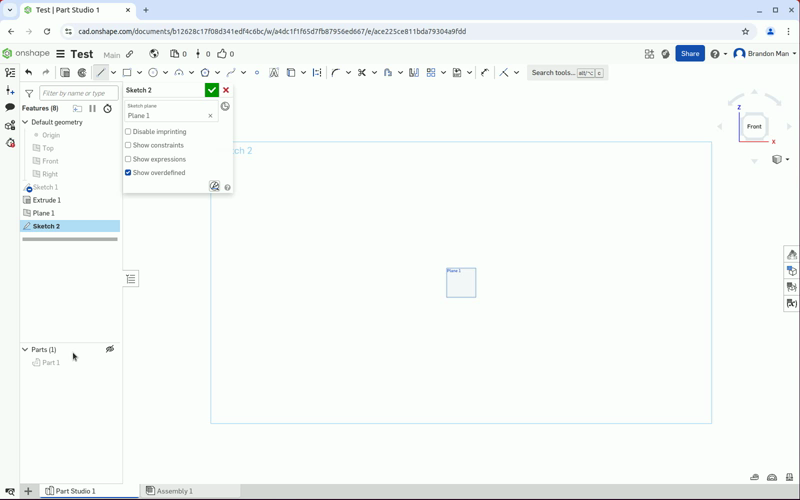
mouse_move(391, 386)
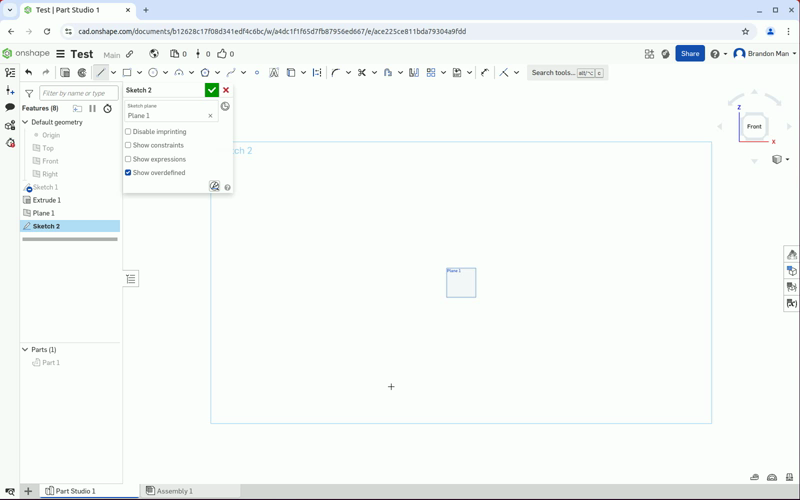
click(391, 386)
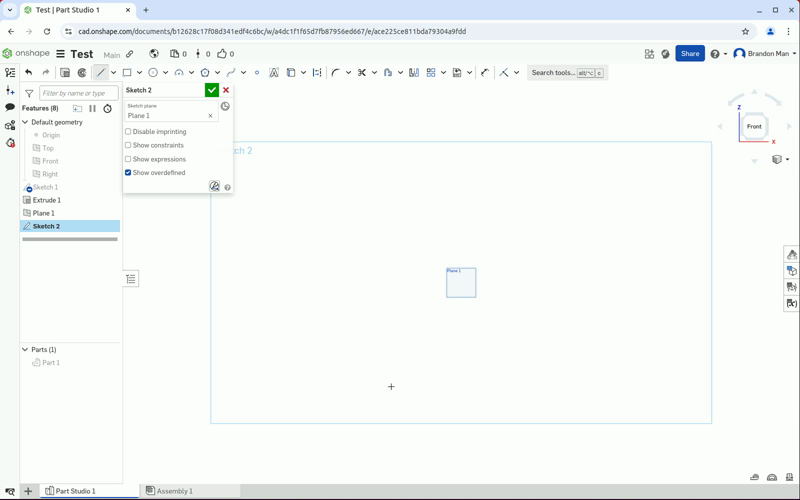
key_up(shift)
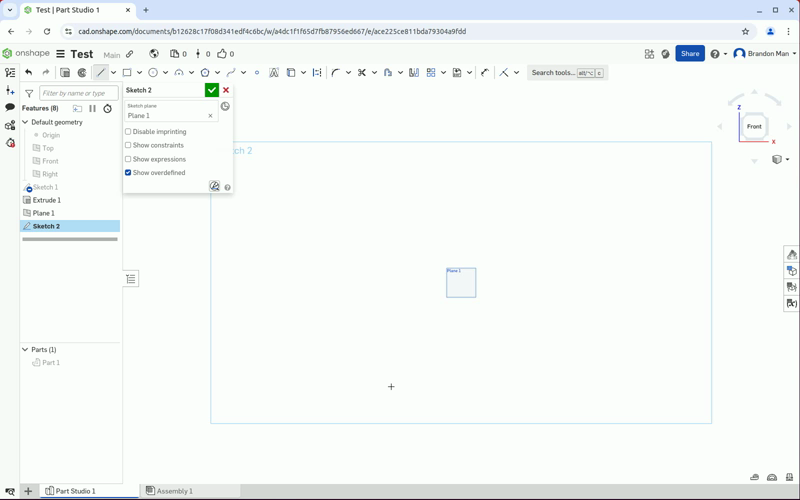
key_down(shift)
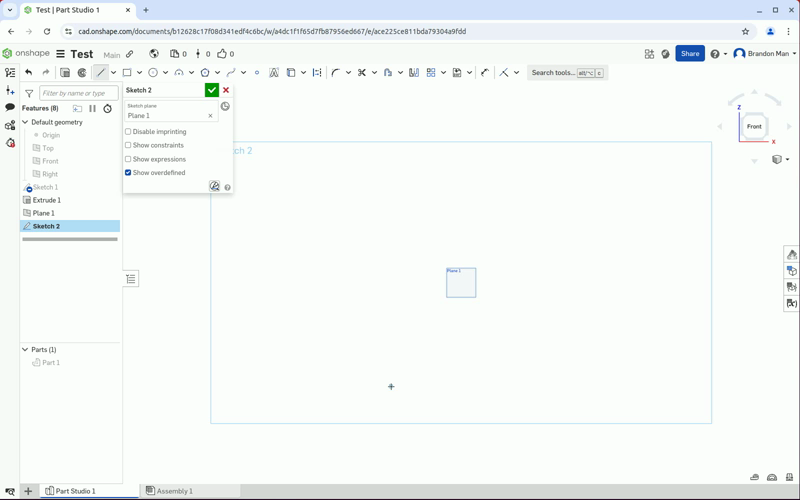
mouse_move(421, 386)
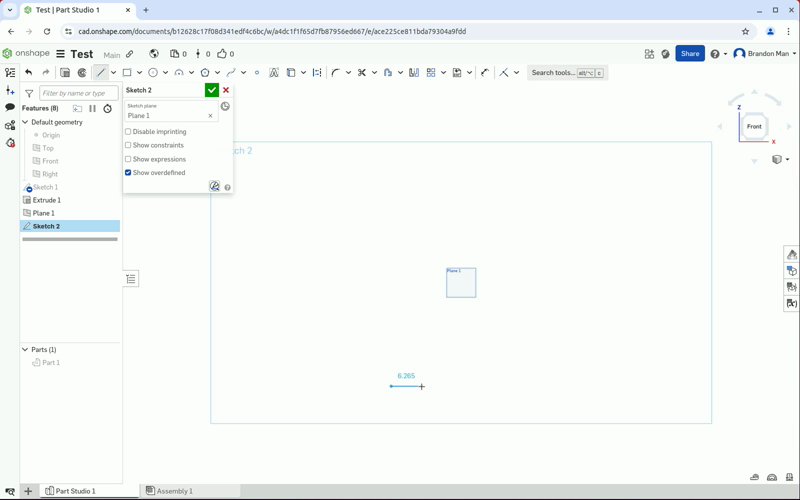
mouse_move(448, 386)
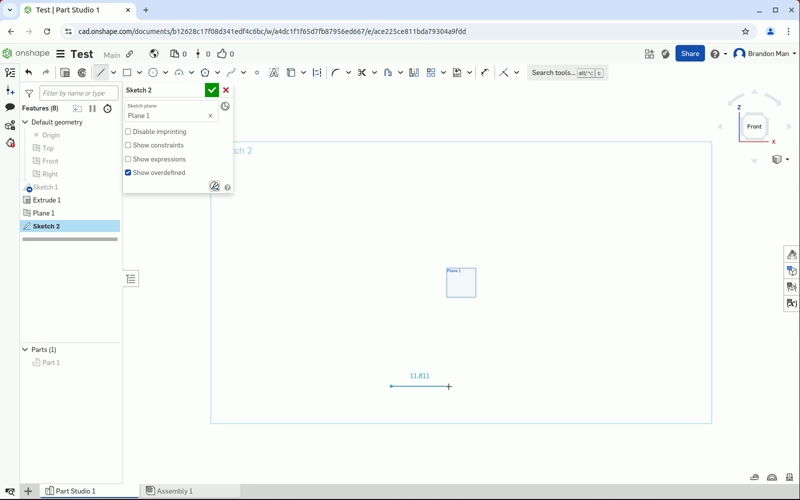
click(448, 386)
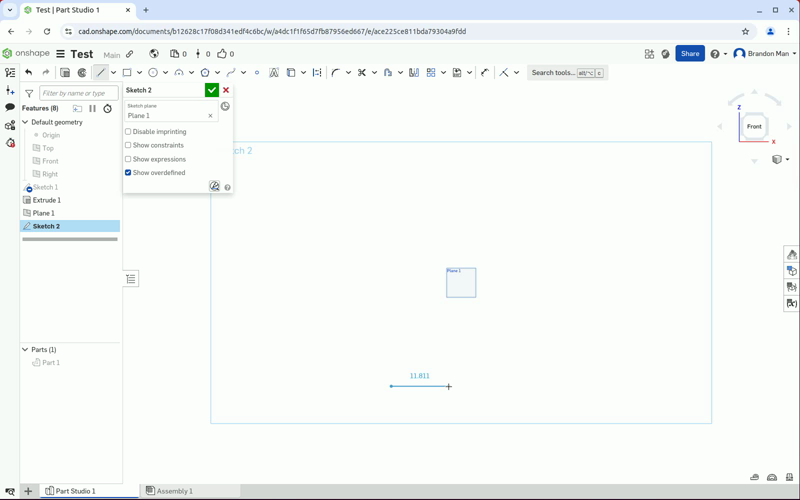
key_up(shift)
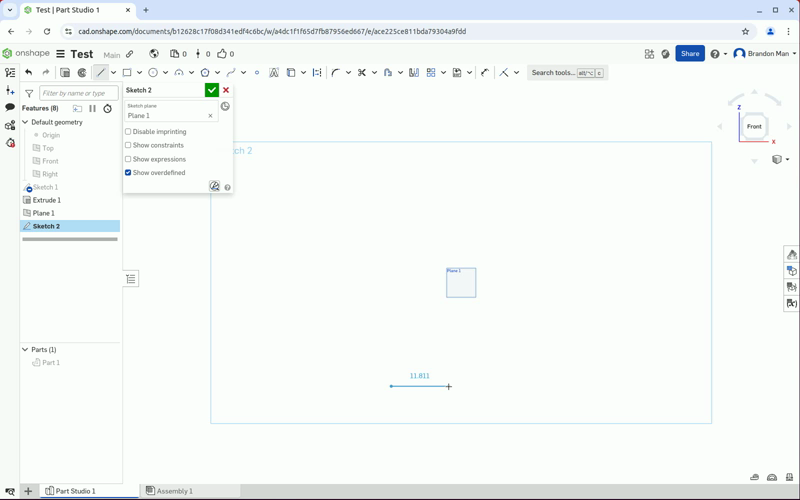
key_down(shift)
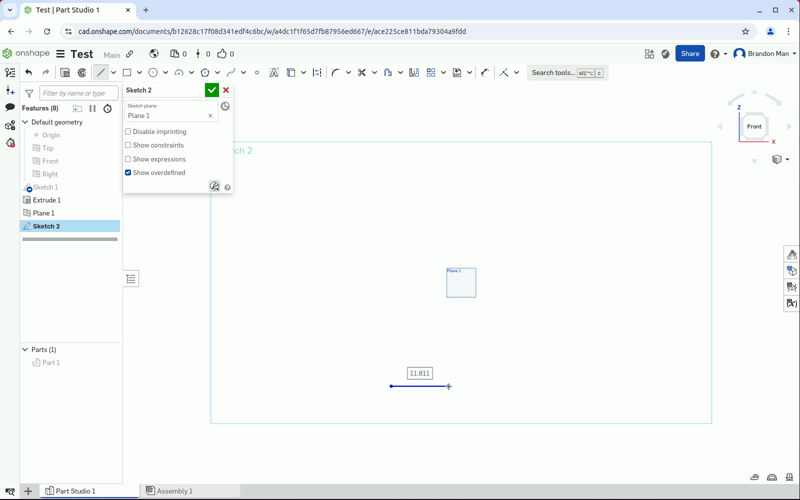
mouse_move(478, 386)
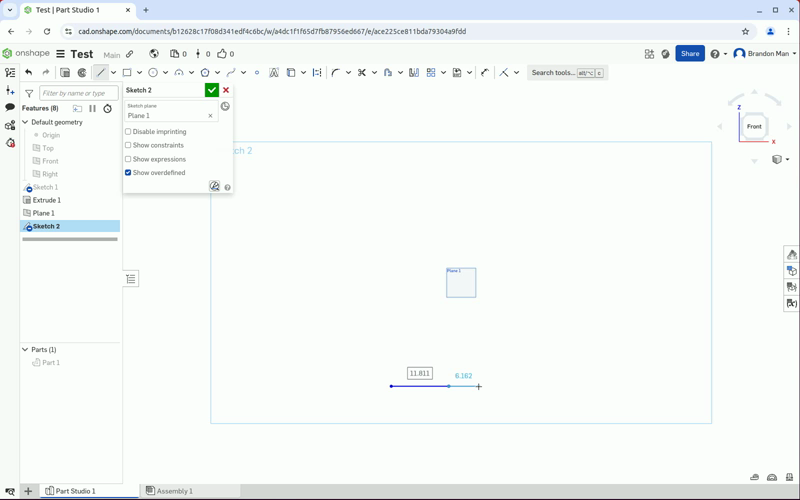
mouse_move(448, 329)
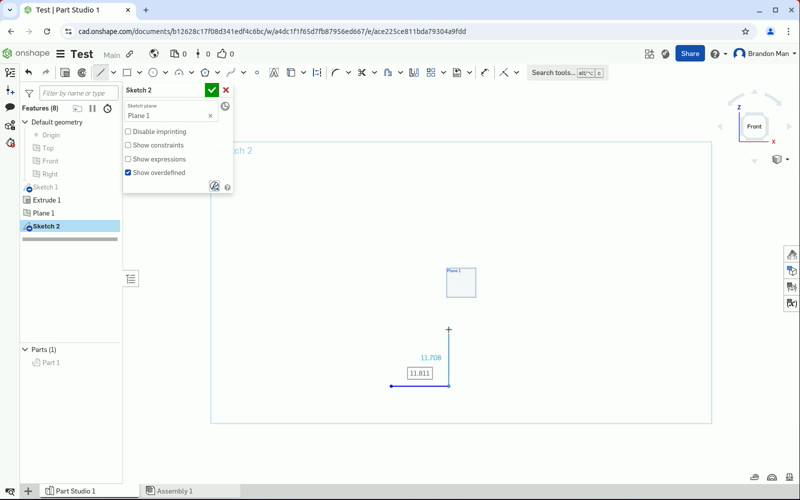
click(448, 329)
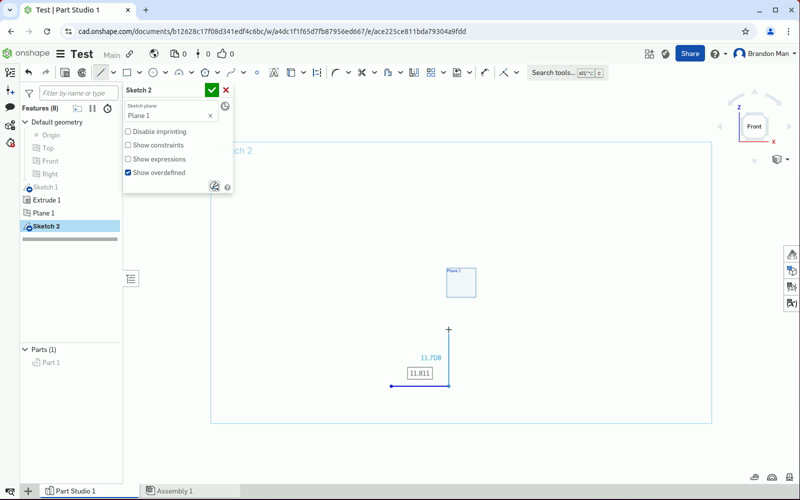
key_up(shift)
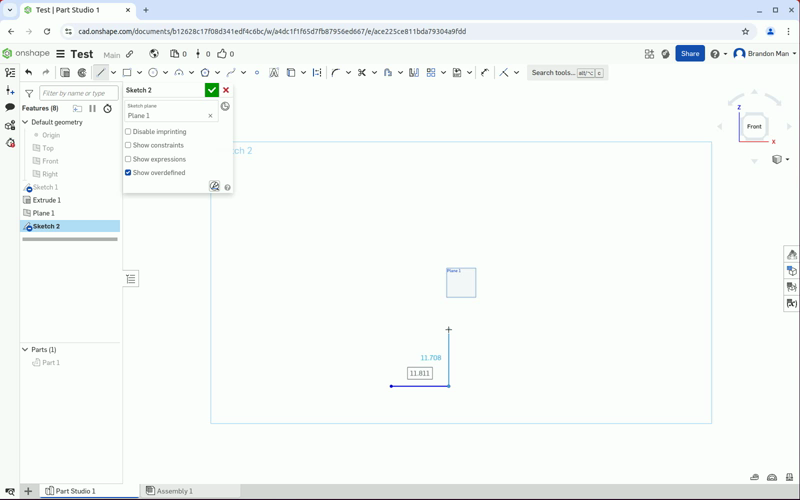
key_down(shift)
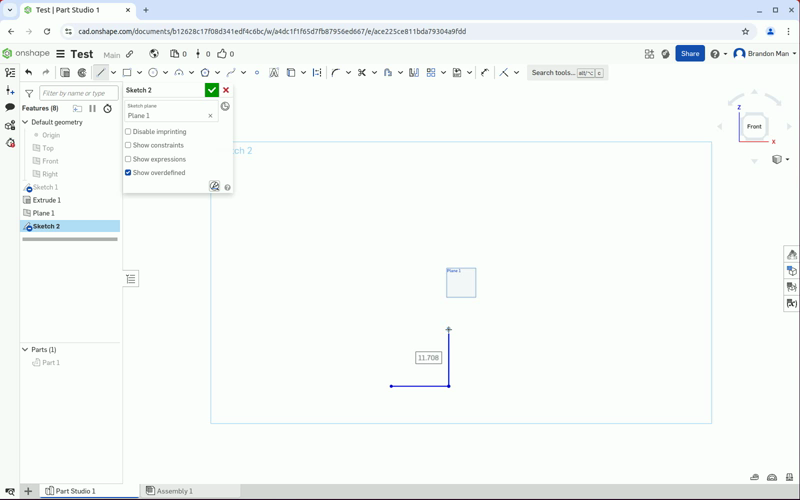
mouse_move(478, 329)
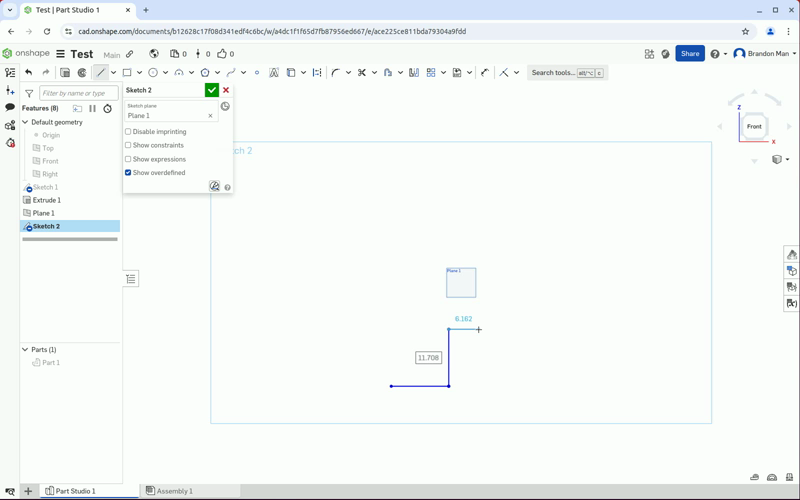
mouse_move(391, 329)
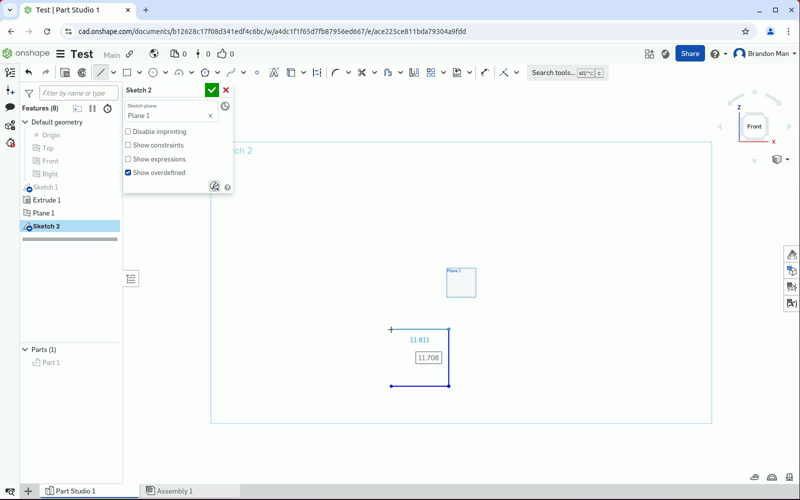
click(391, 329)
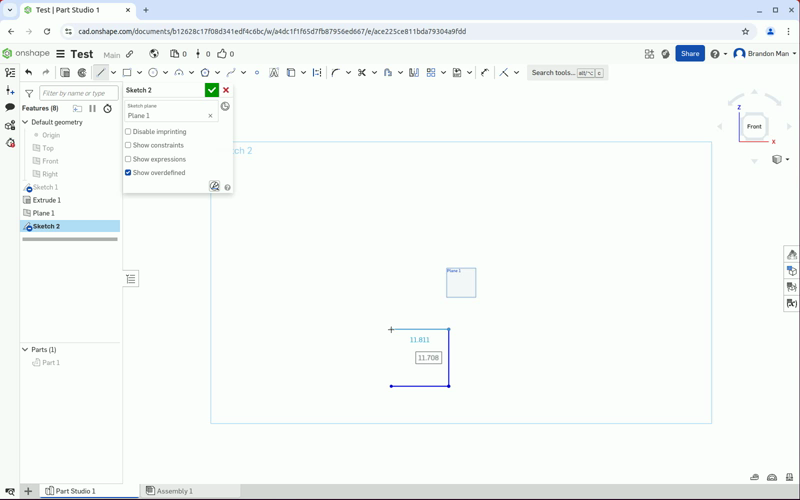
key_up(shift)
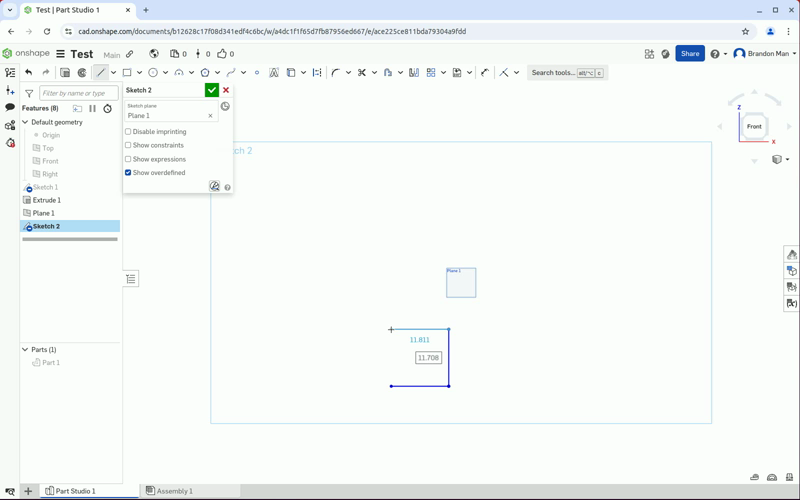
mouse_move(421, 329)
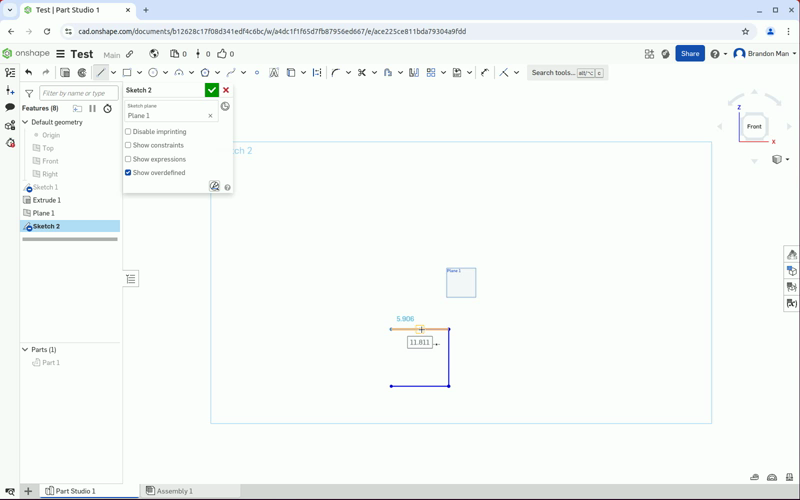
key_down(shift)
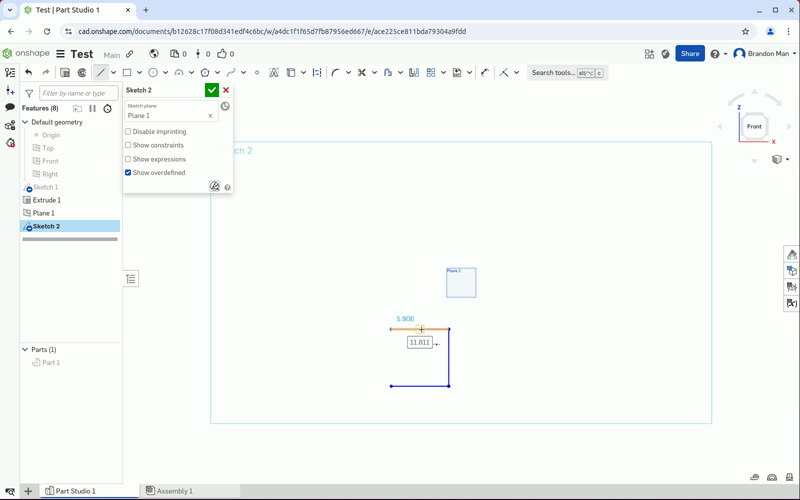
mouse_move(391, 386)
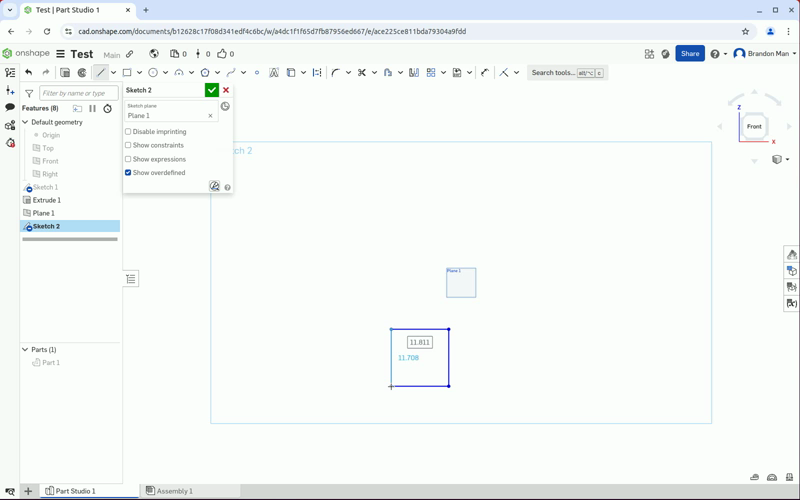
key_up(shift)
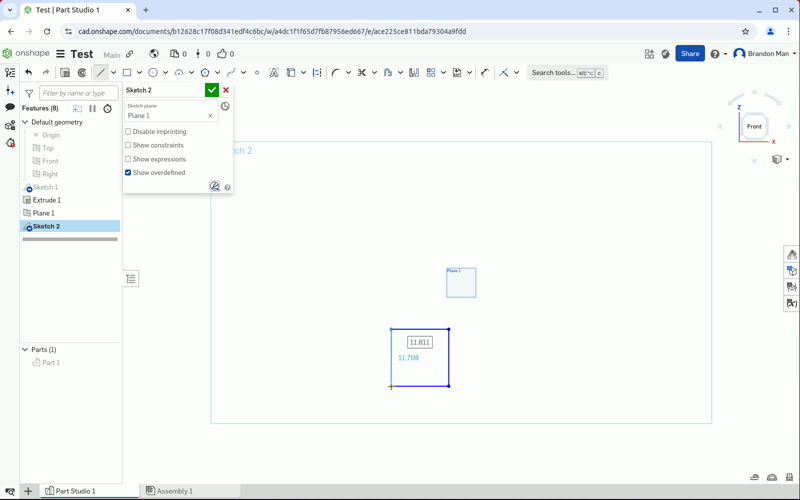
click(391, 386)
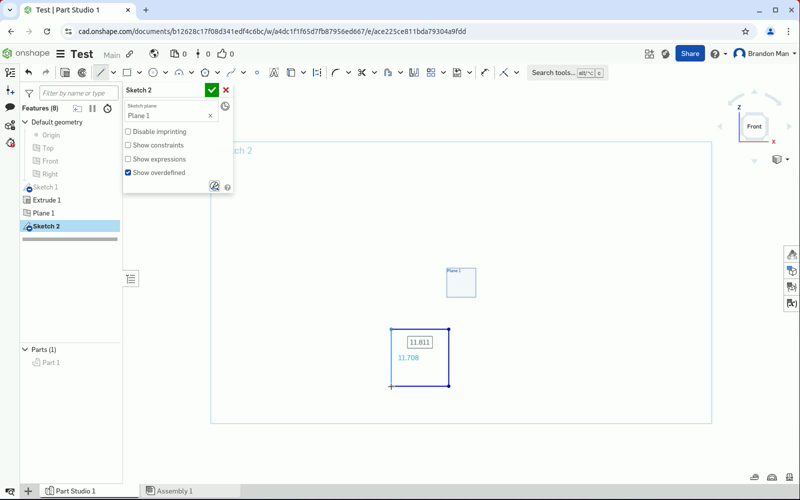
key(esc)
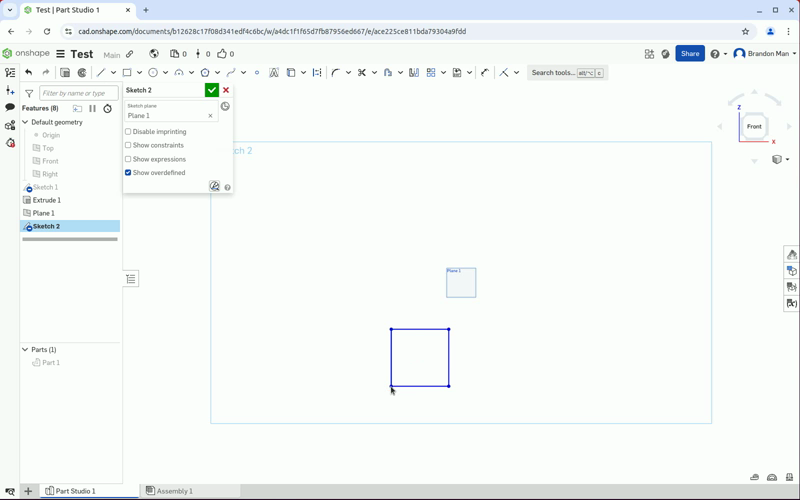
mouse_move(403, 360)
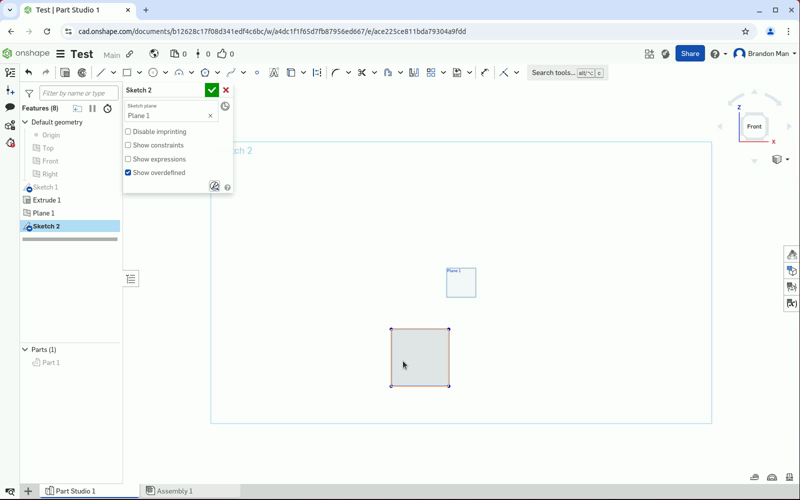
click(403, 360)
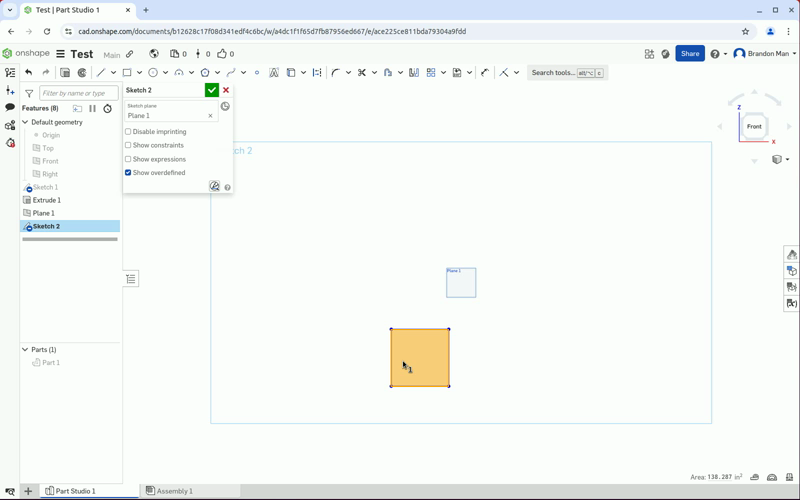
mouse_move(73, 352)
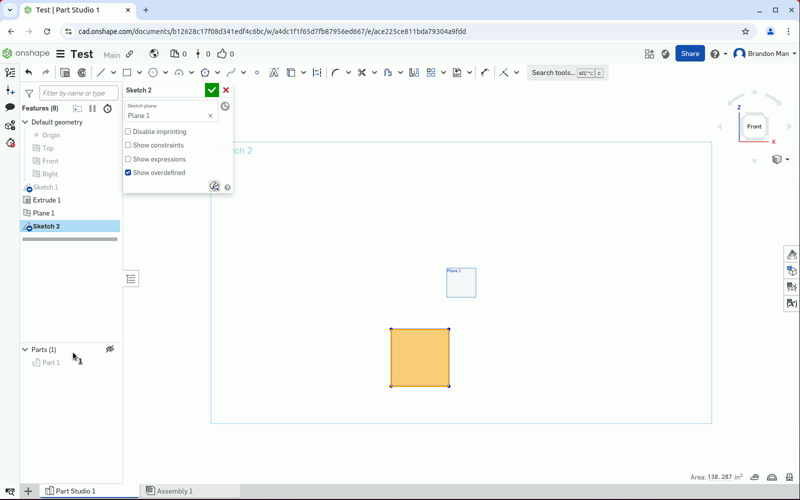
key(shift+y)
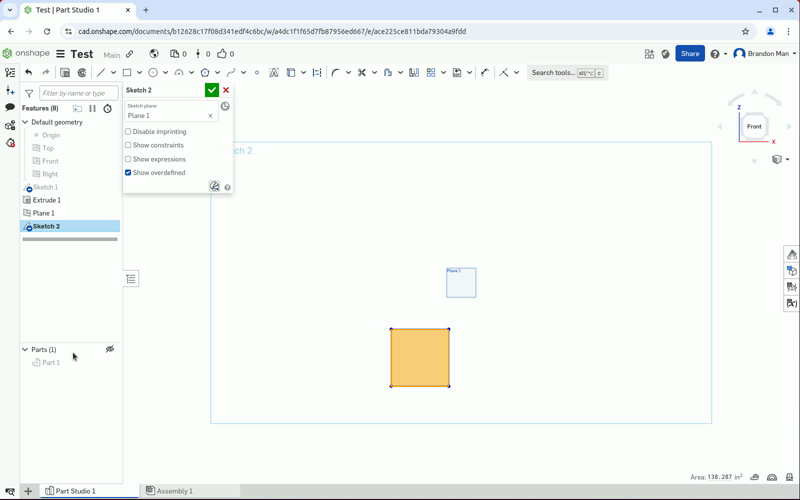
key(shift+e)
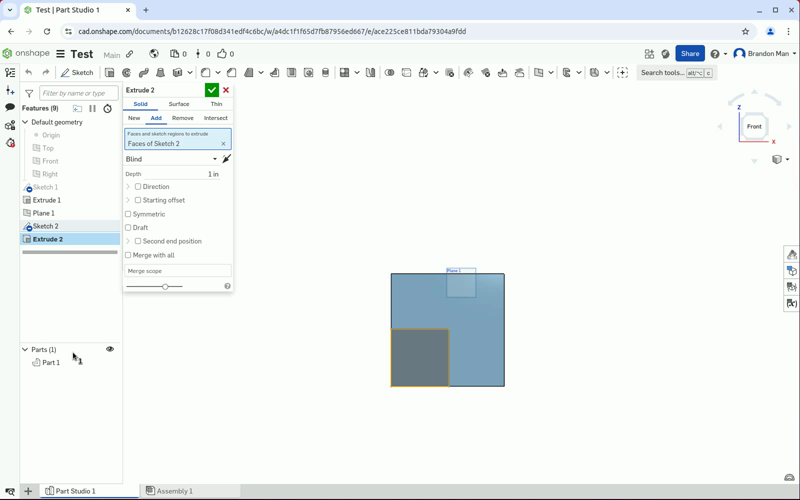
mouse_move(143, 106)
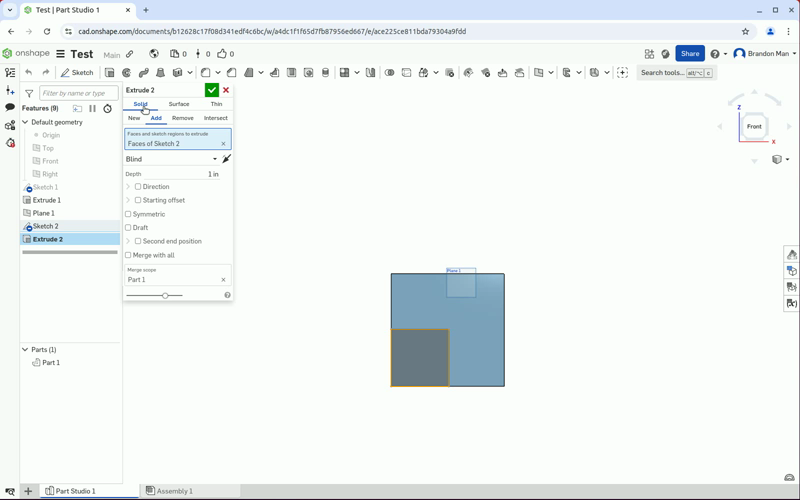
click(143, 106)
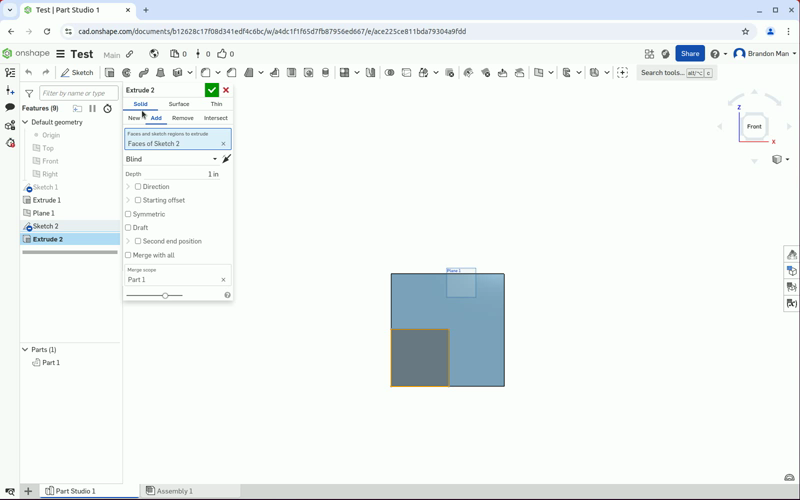
mouse_move(137, 120)
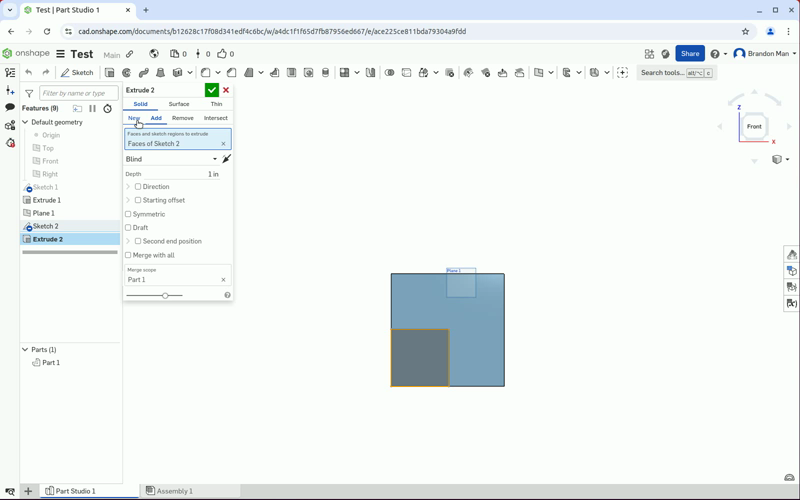
click(137, 120)
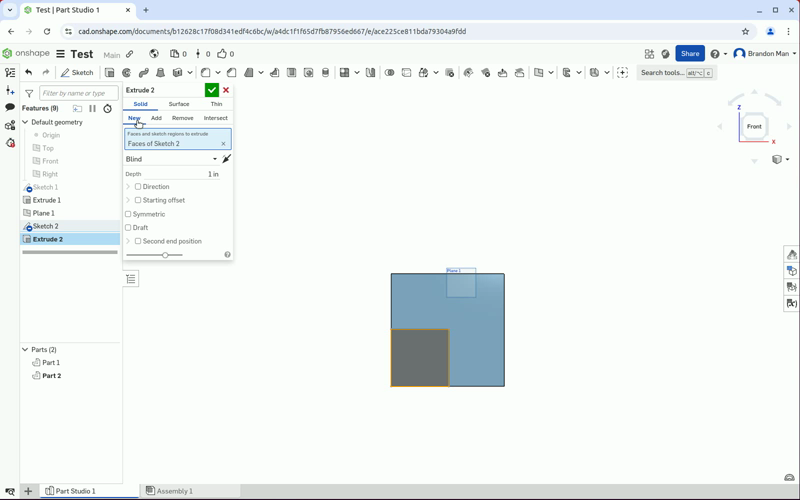
key(tab, 4)
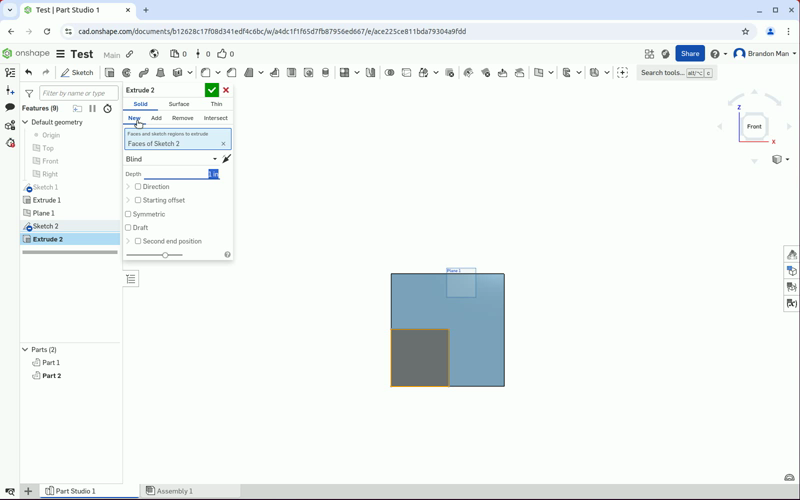
text(11.554)
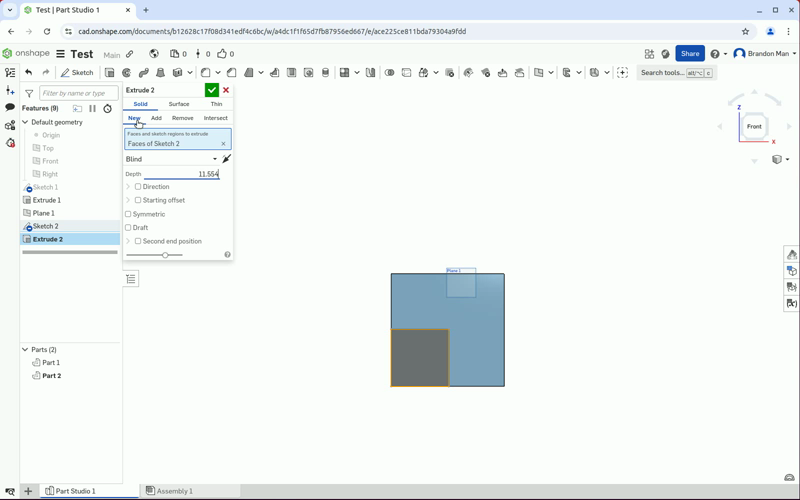
key(enter)
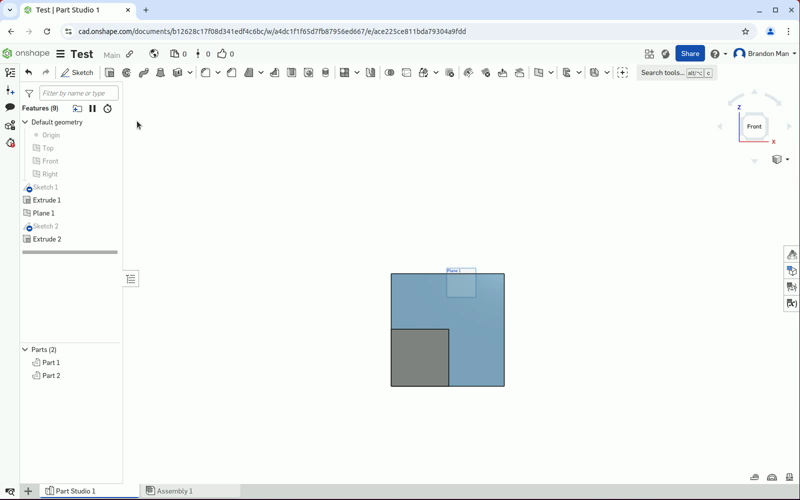
key(shift+h)
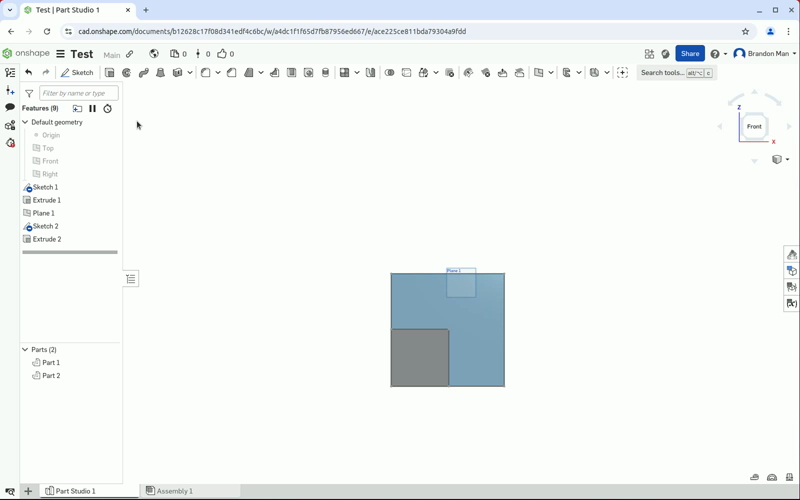
key(shift+h)
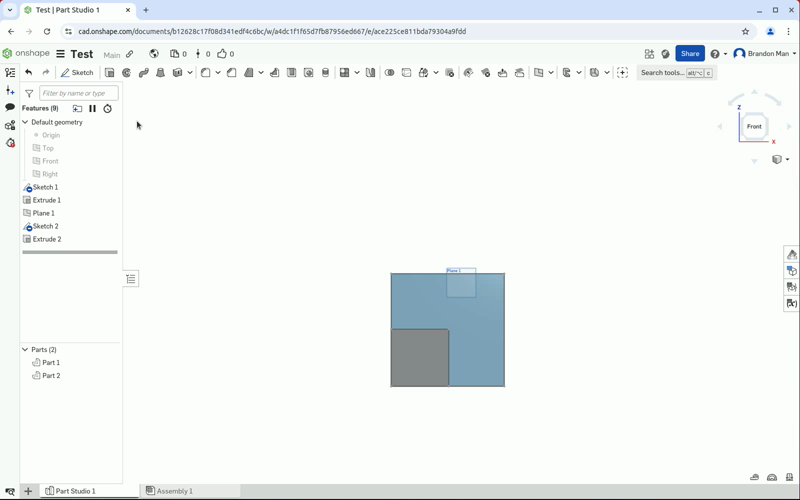
key(shift+7)
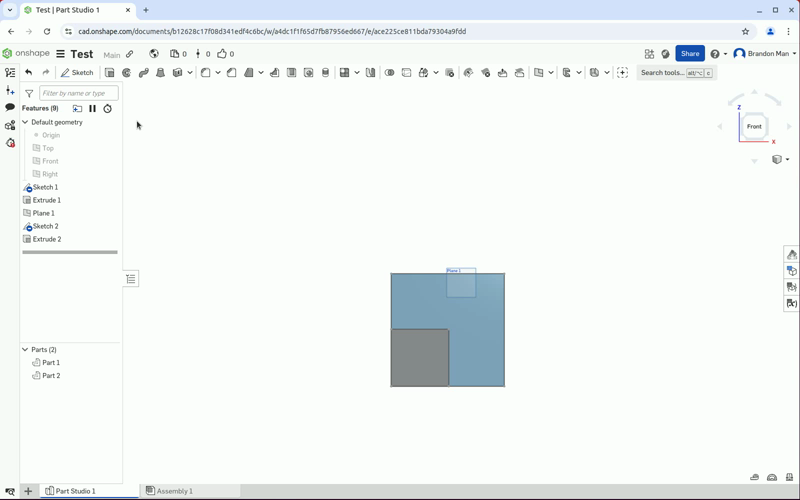
key(left, 2)
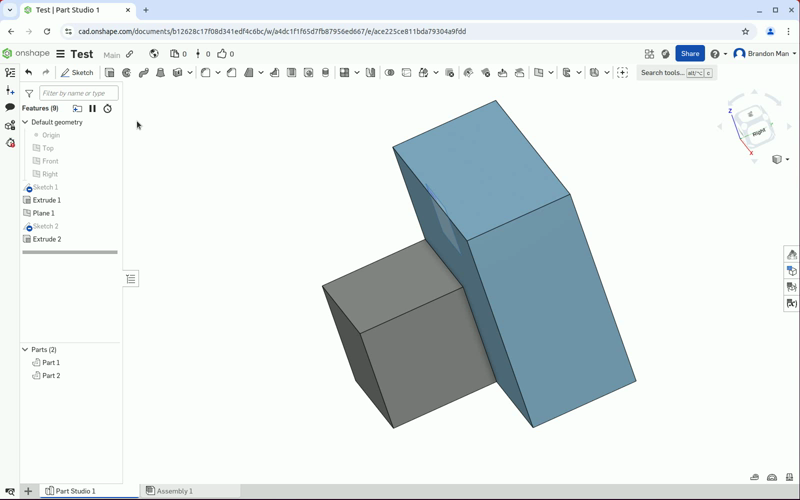
key(down, 2)
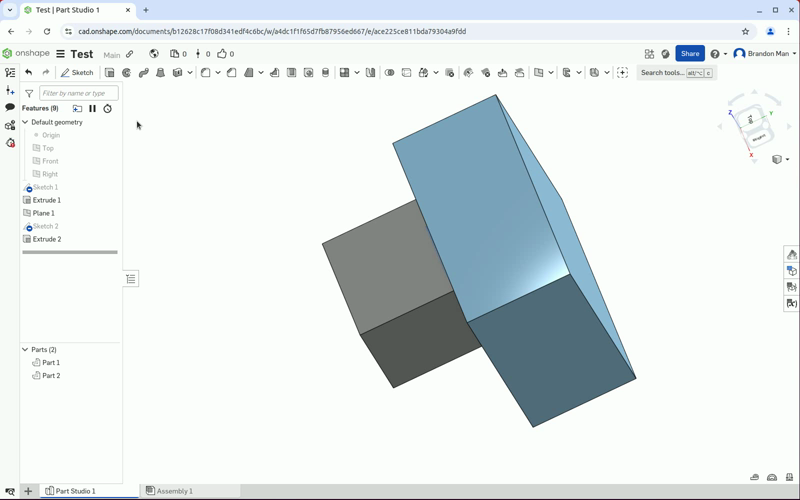
key(up, 2)
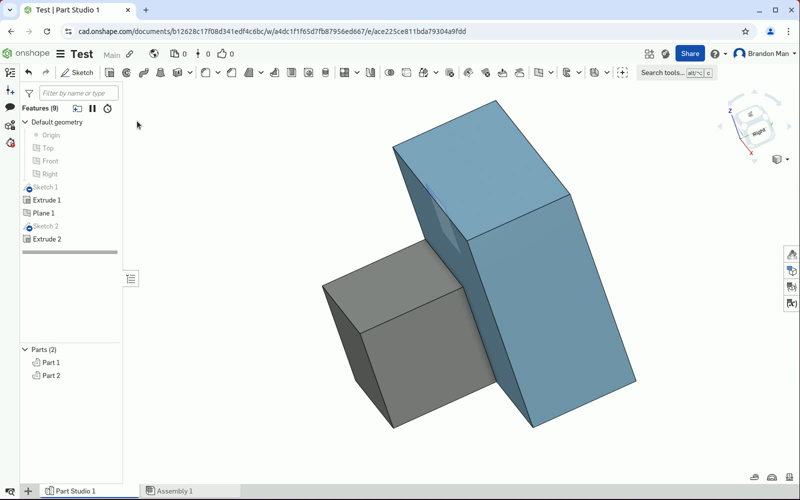
key(right, 2)
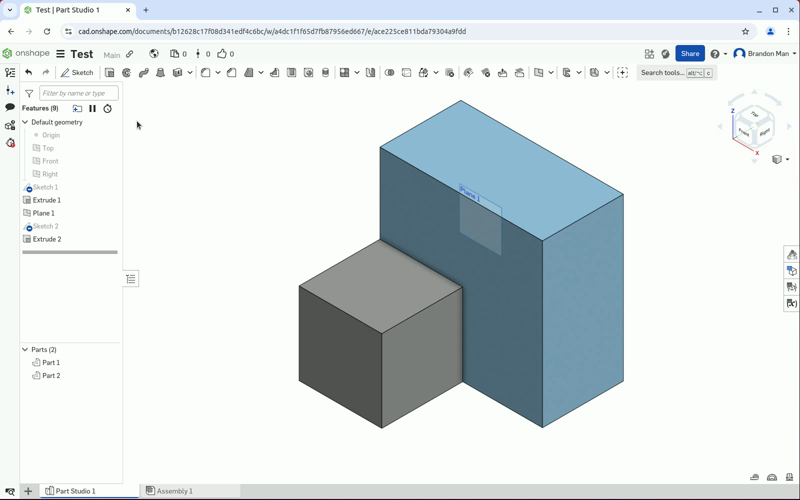
mouse_move(73, 189)
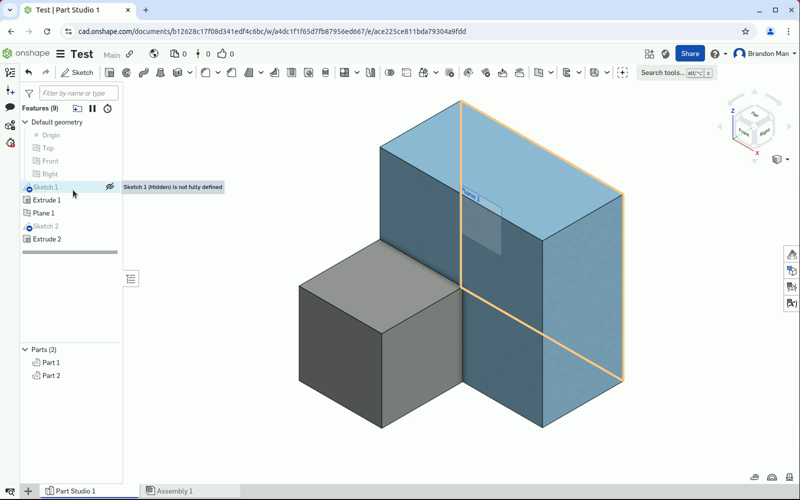
click(73, 189)